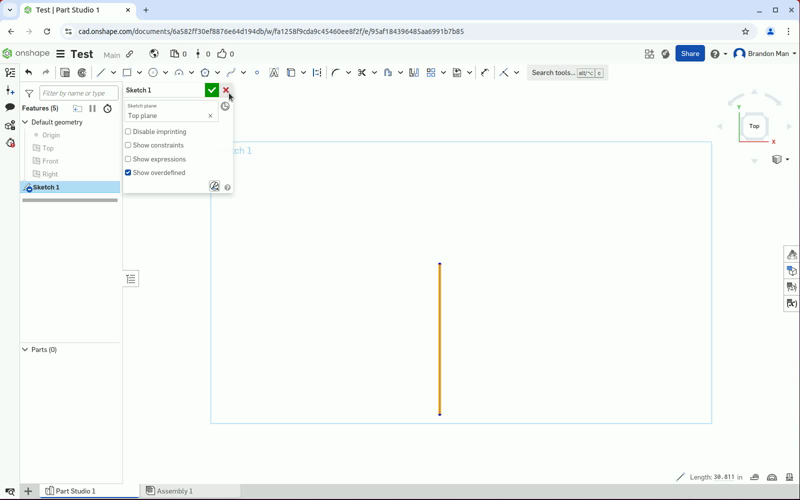
key(shift+h)
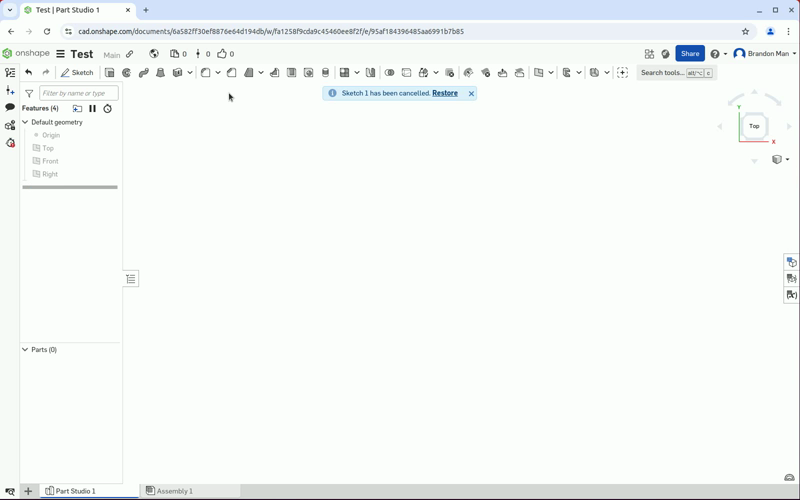
mouse_move(73, 352)
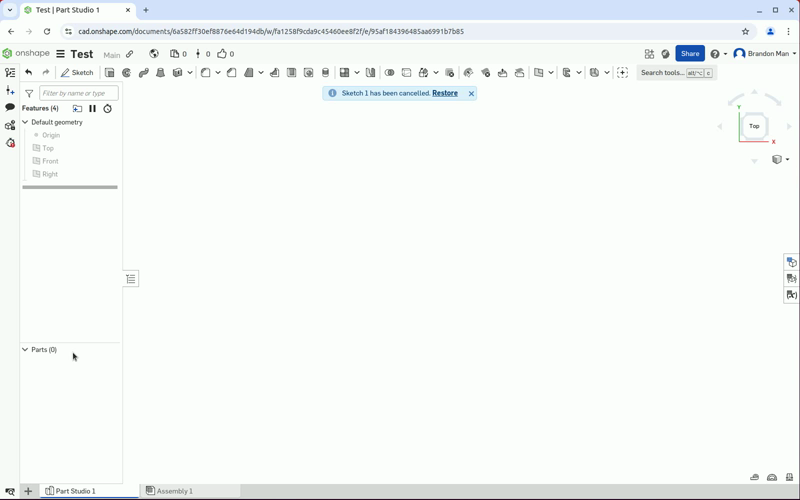
key(y)
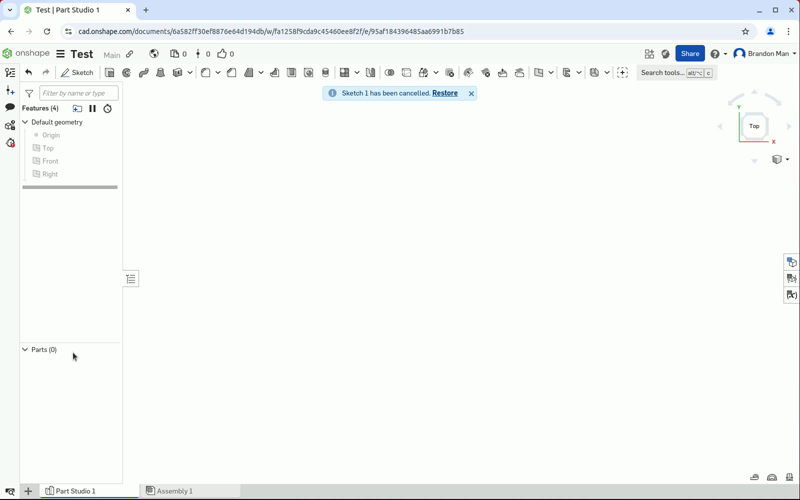
key(shift+p)
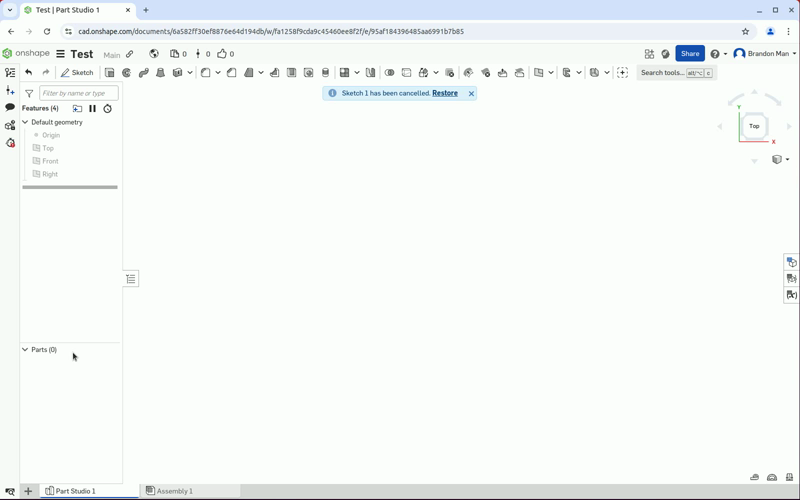
key(space)
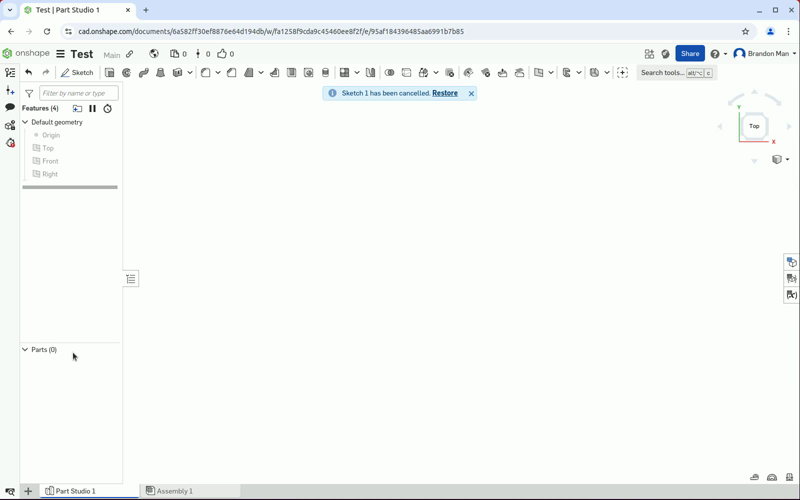
key_down(shift)
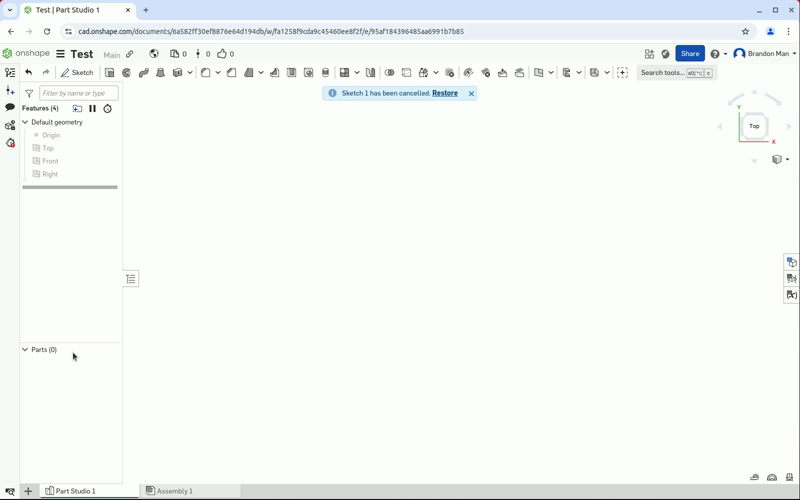
key(up)
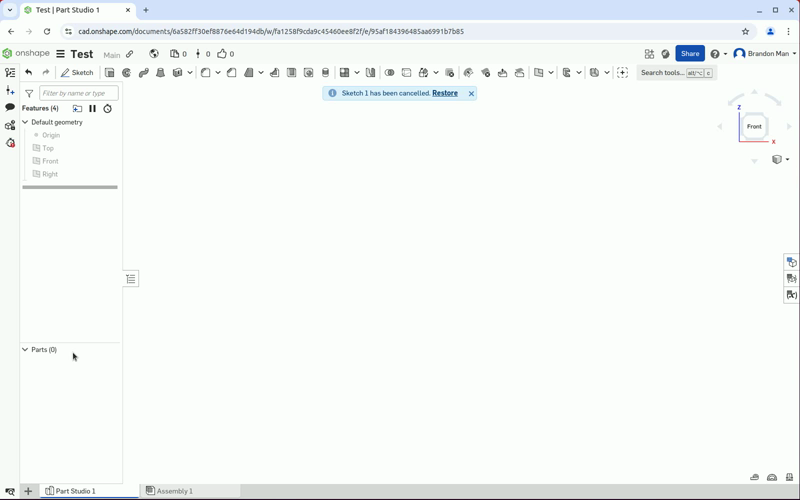
key_up(shift)
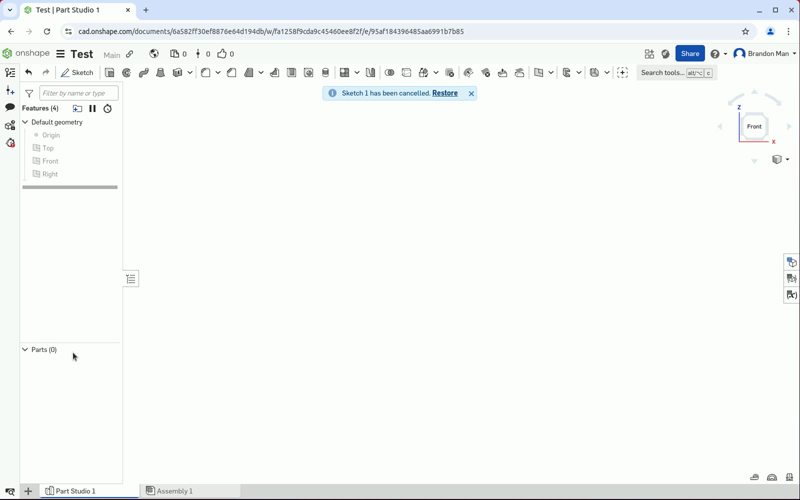
key(space)
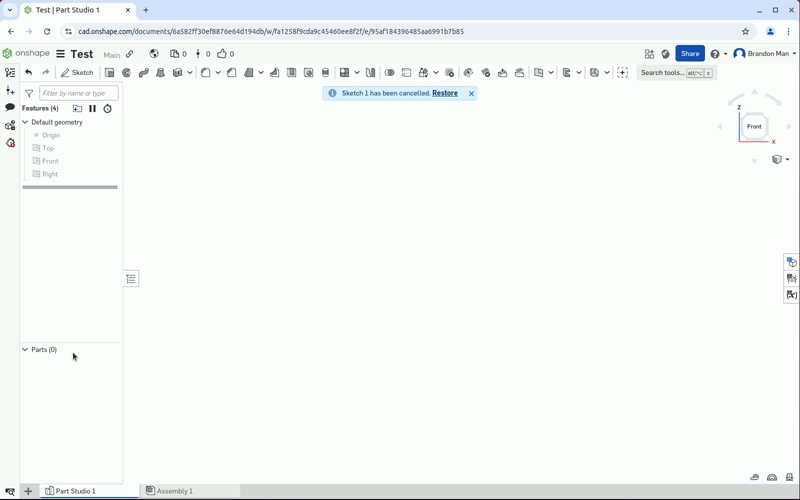
key_down(shift)
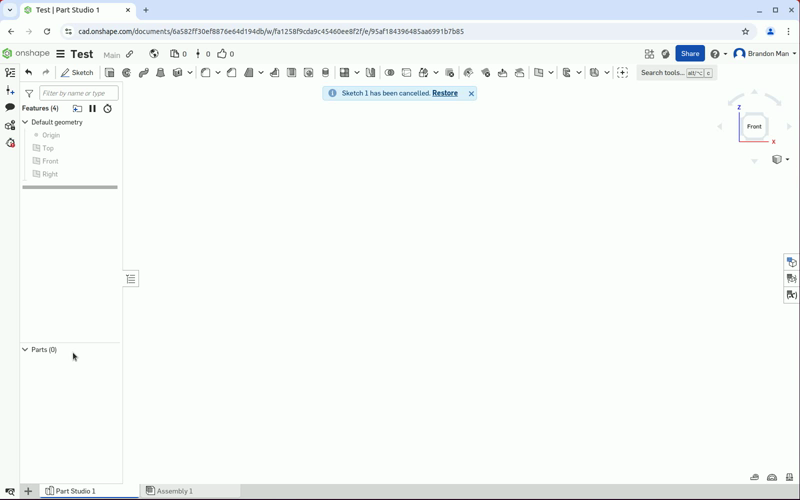
key(left)
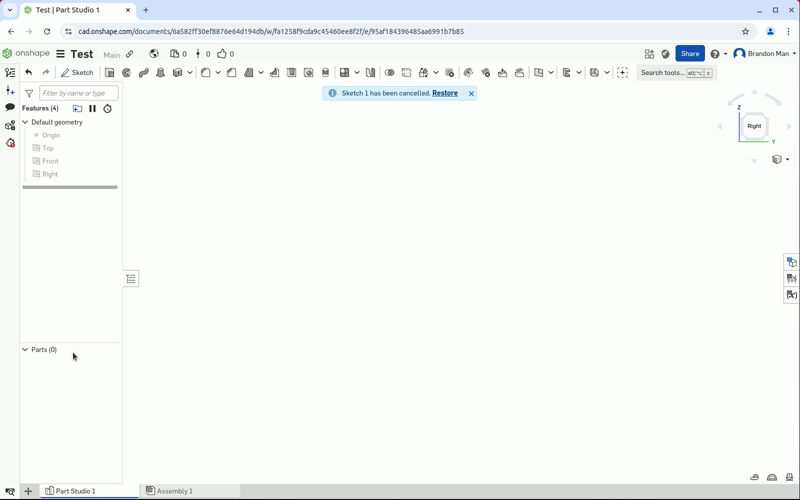
key_up(shift)
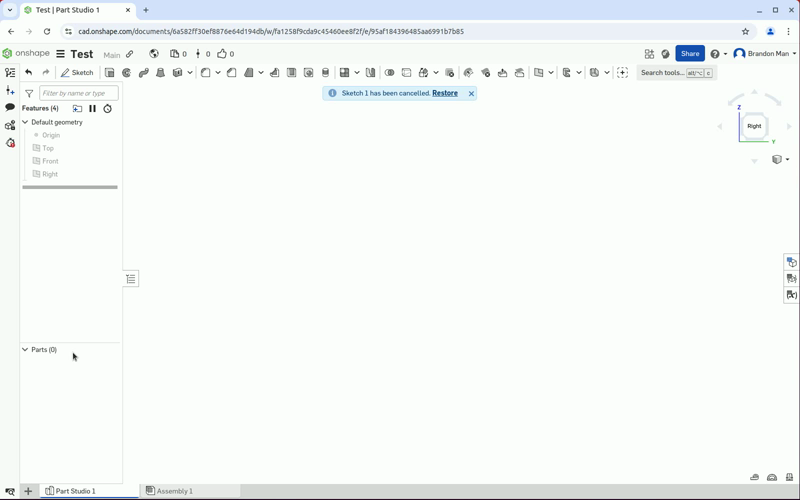
mouse_move(73, 352)
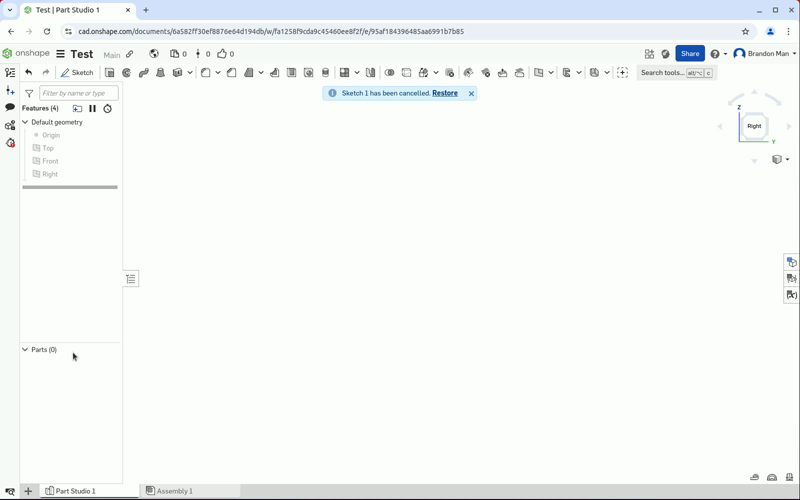
key(shift+y)
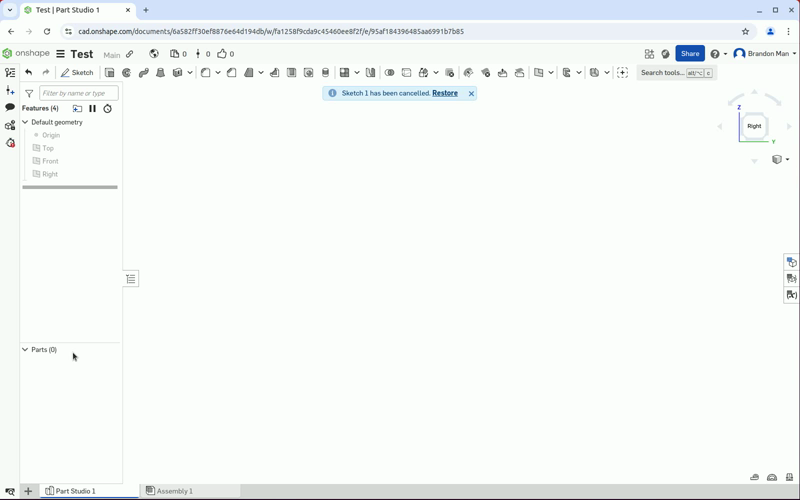
key(shift+s)
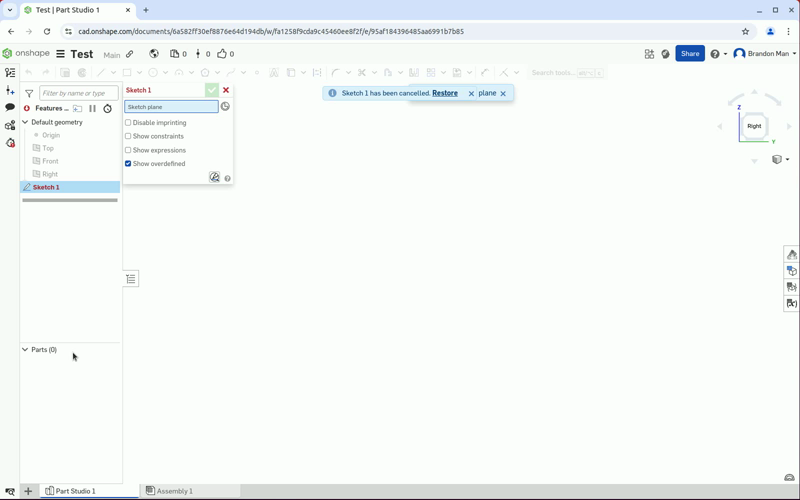
mouse_move(73, 176)
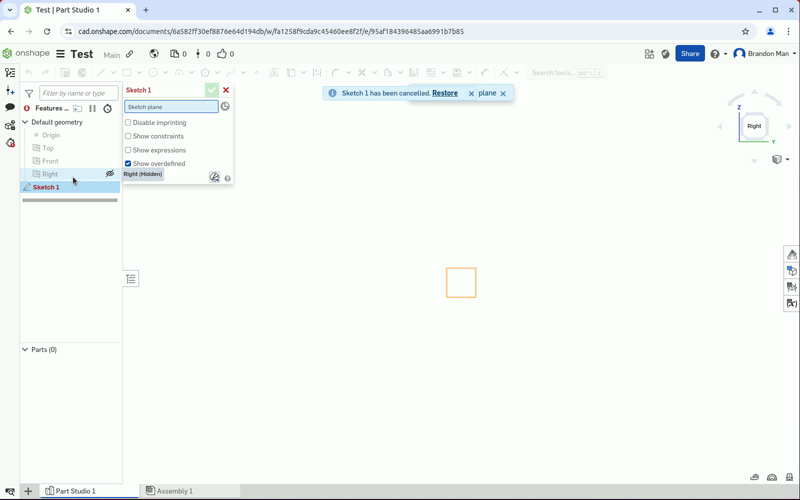
click(73, 176)
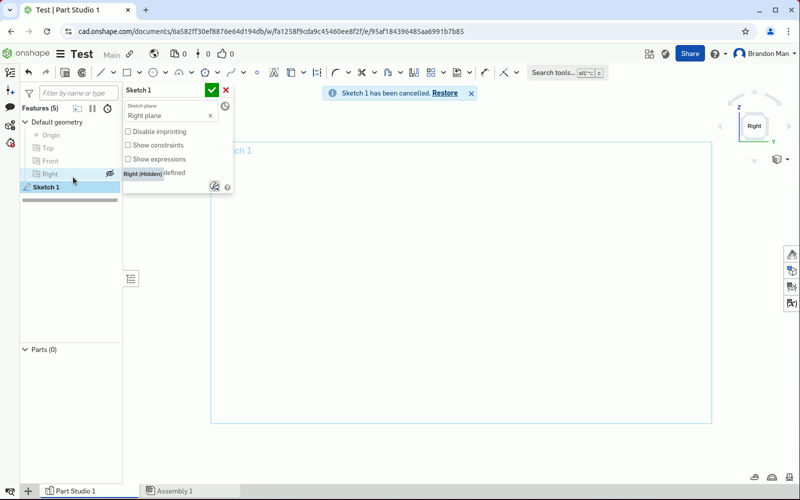
mouse_move(73, 352)
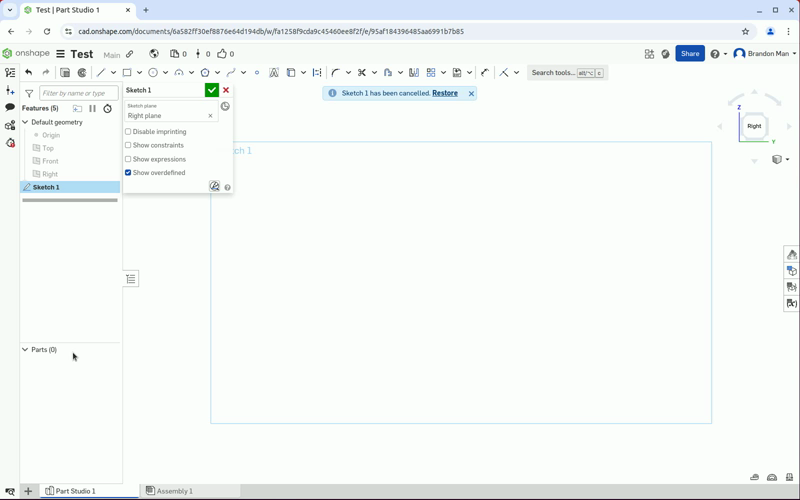
key(y)
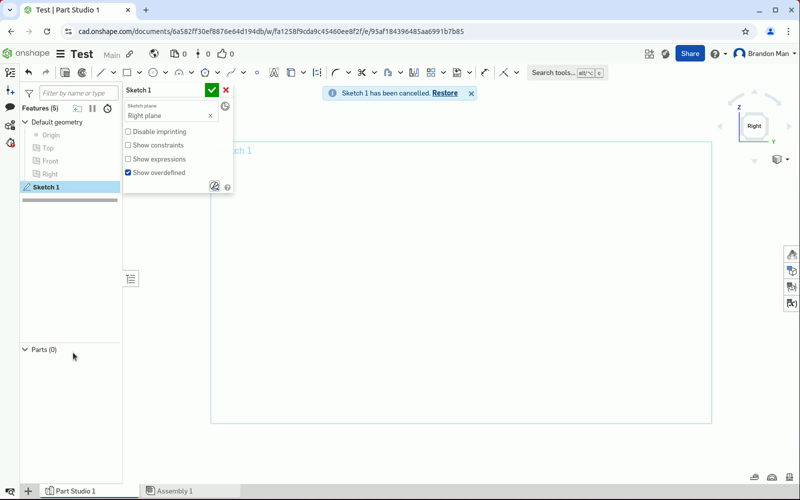
key(l)
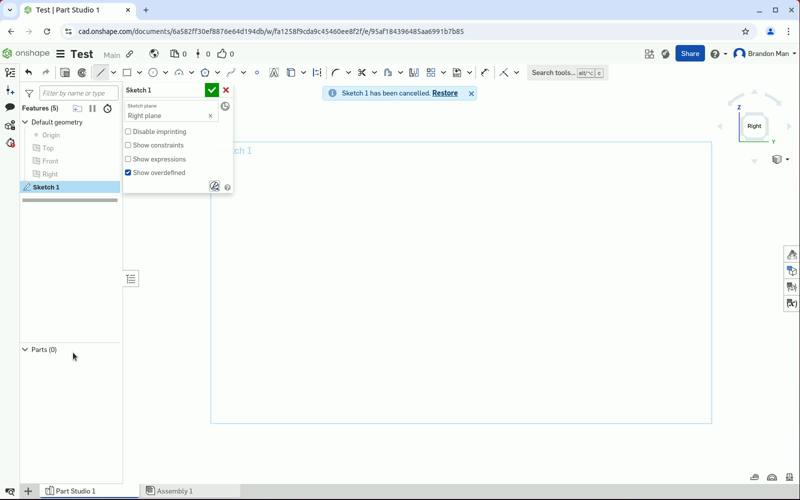
key_down(shift)
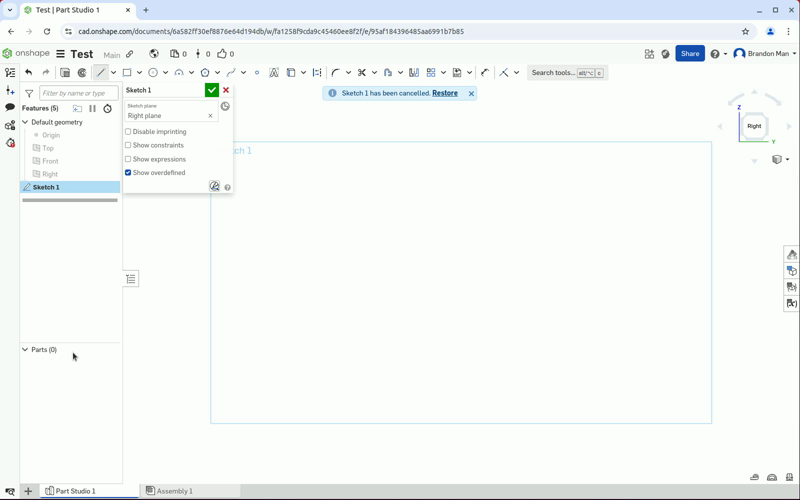
mouse_move(406, 306)
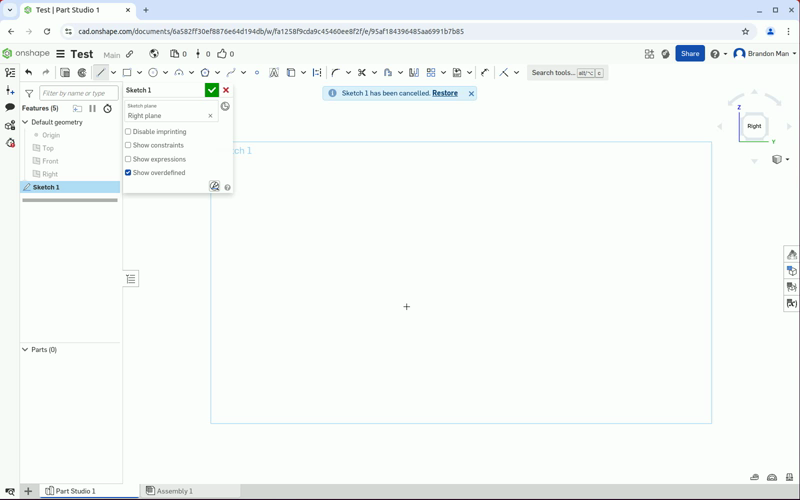
click(406, 306)
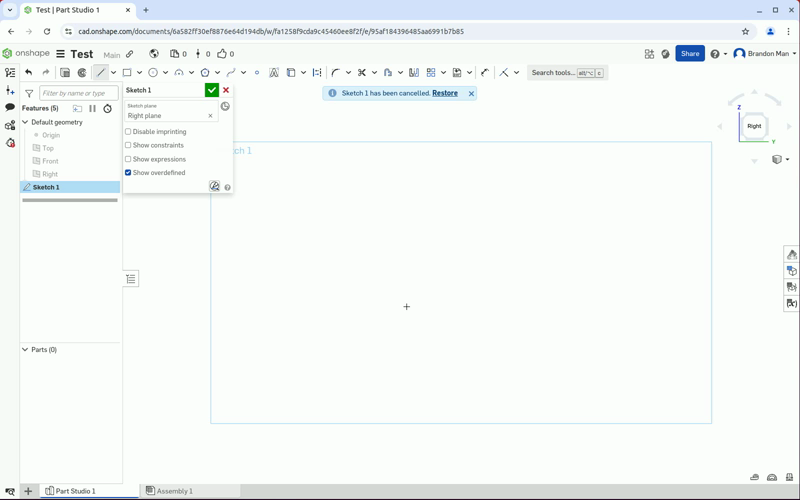
key_up(shift)
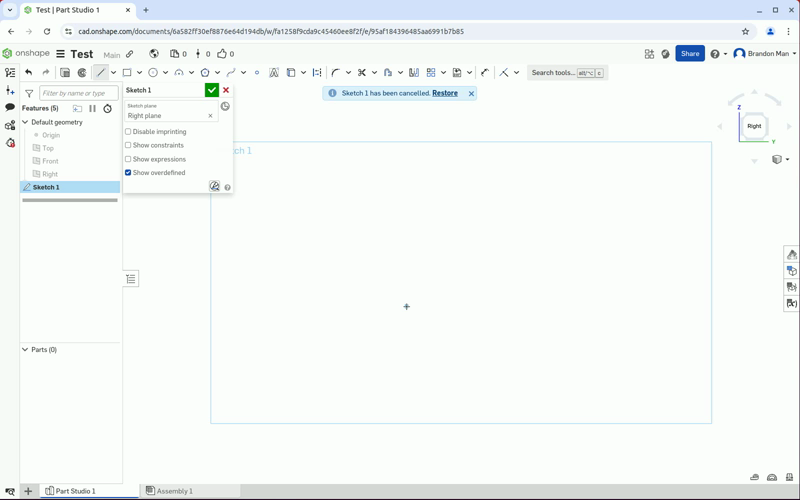
key_down(shift)
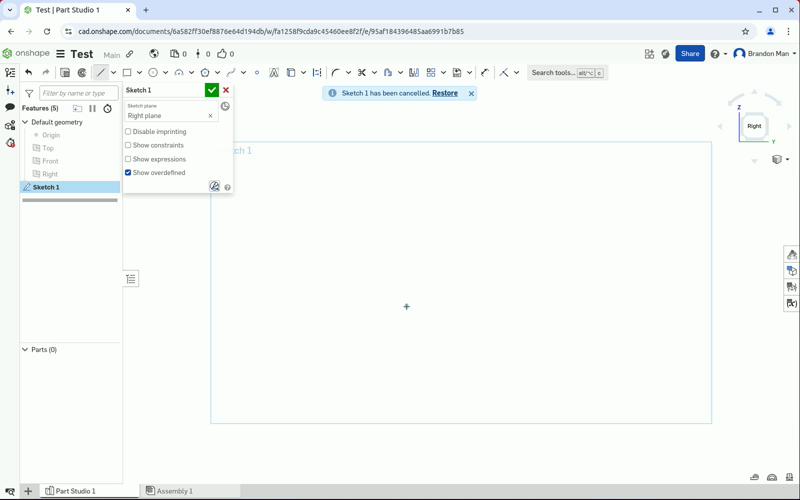
mouse_move(477, 306)
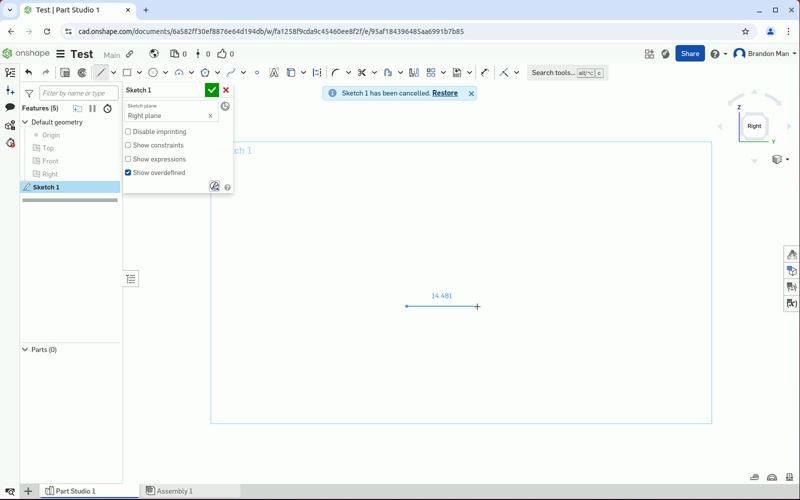
click(477, 306)
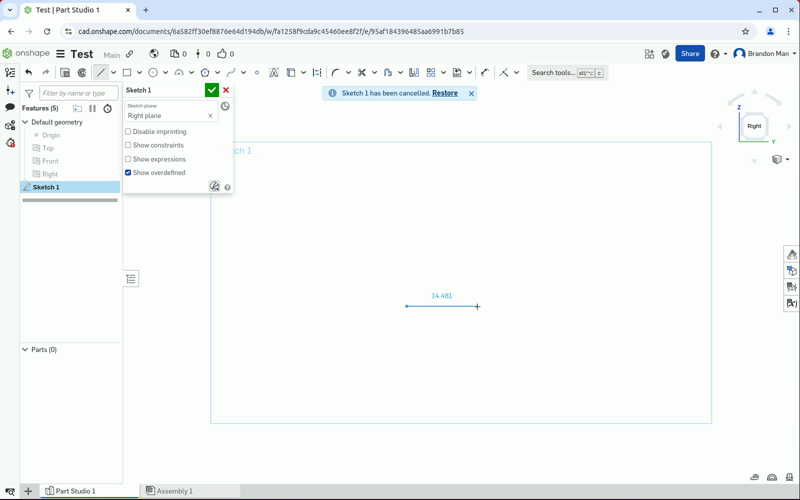
key_up(shift)
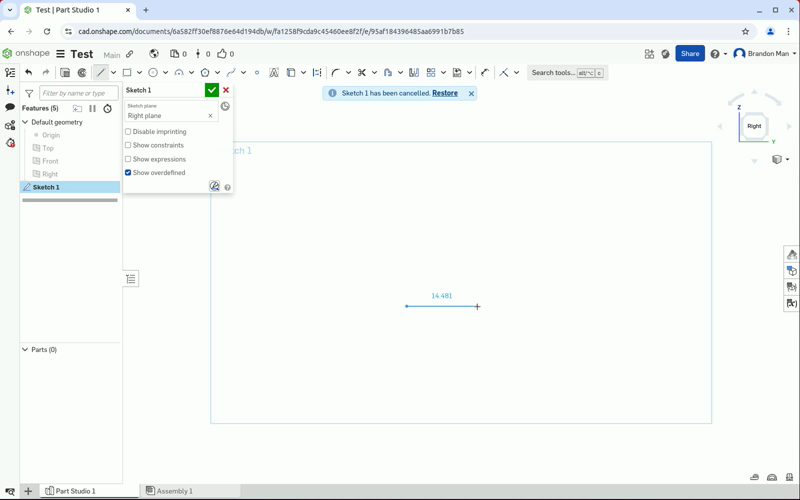
key_down(shift)
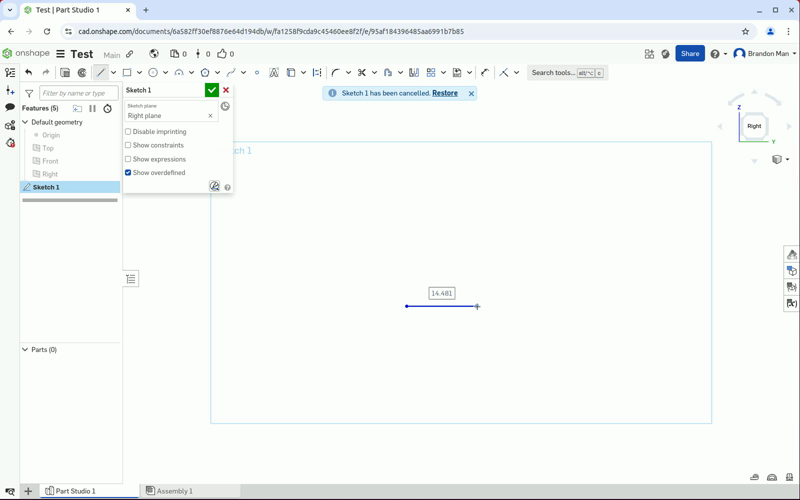
mouse_move(477, 221)
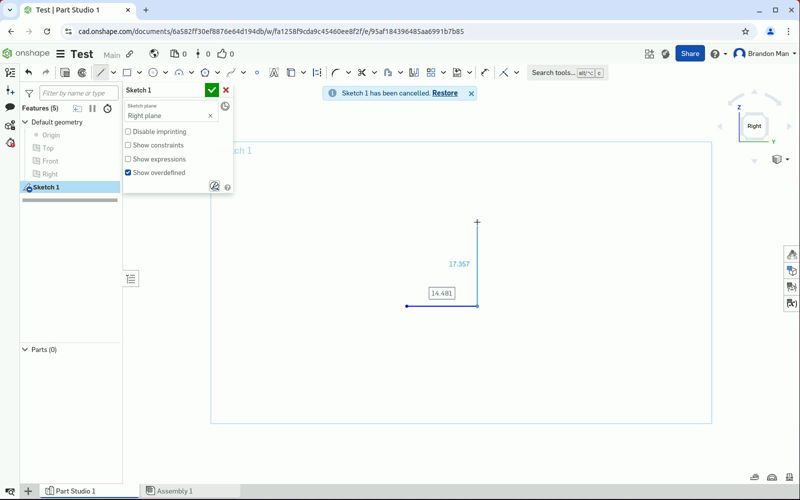
click(477, 221)
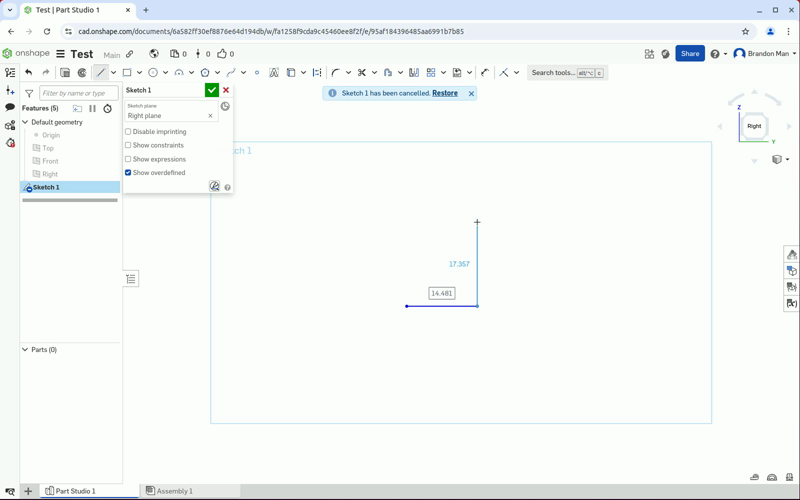
key_up(shift)
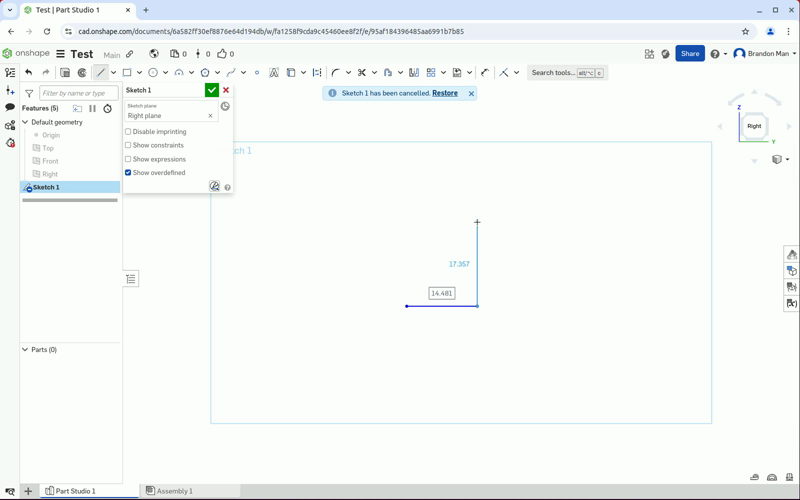
key_down(shift)
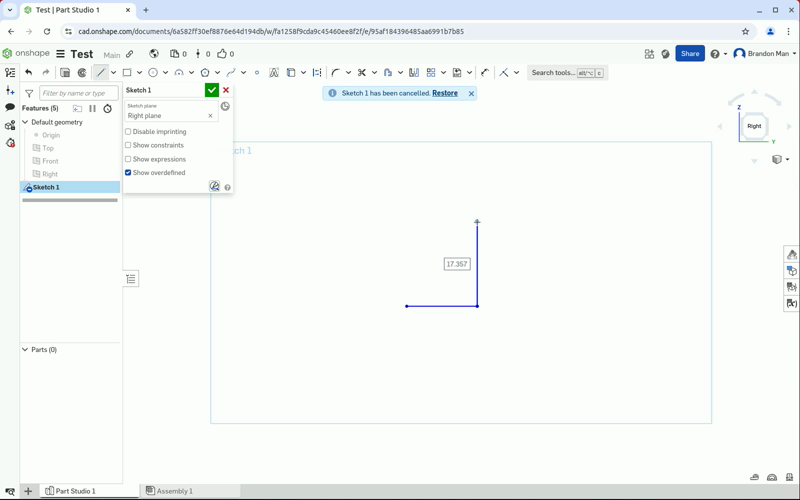
mouse_move(507, 221)
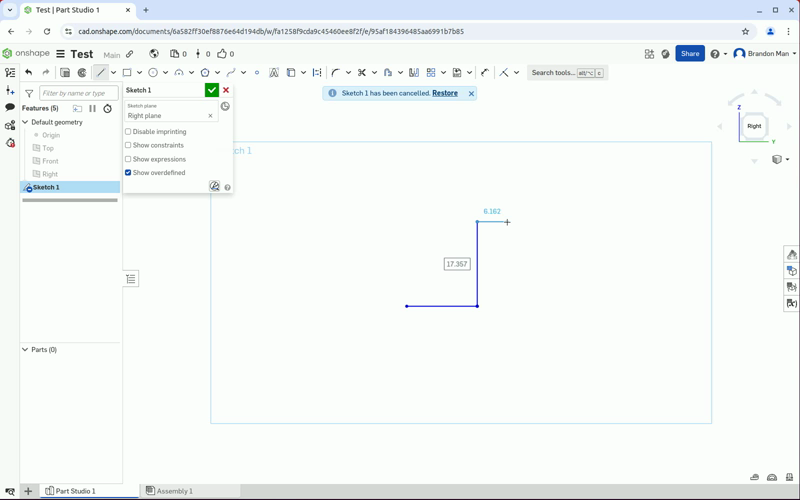
mouse_move(435, 221)
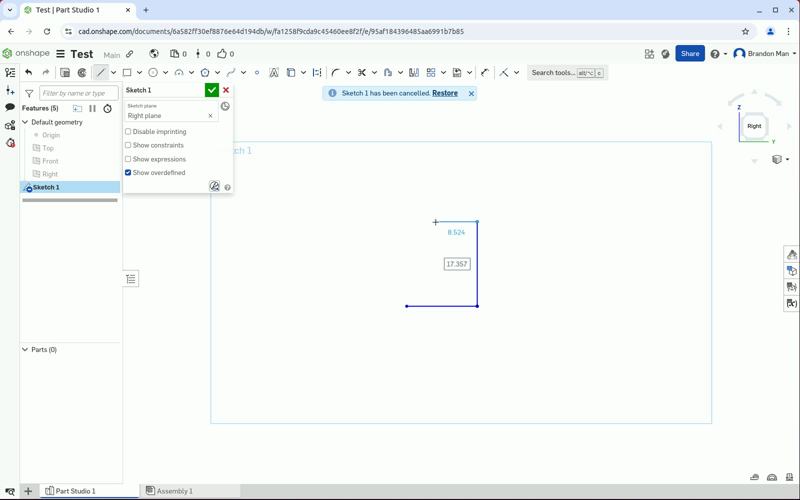
click(435, 221)
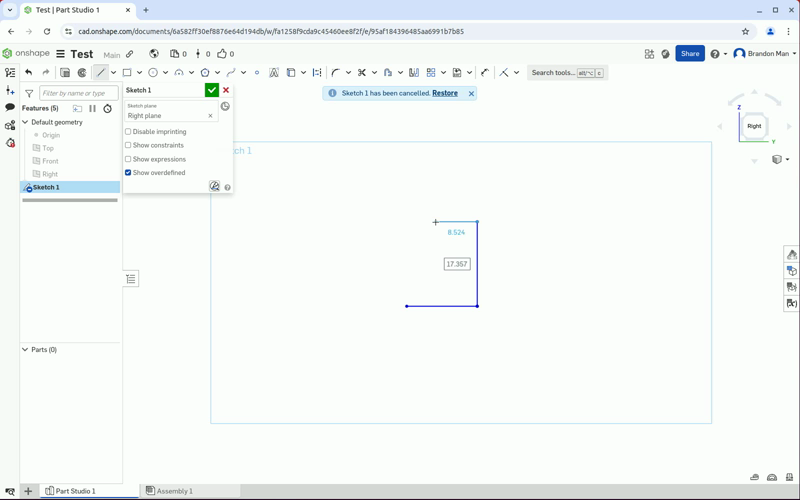
key_up(shift)
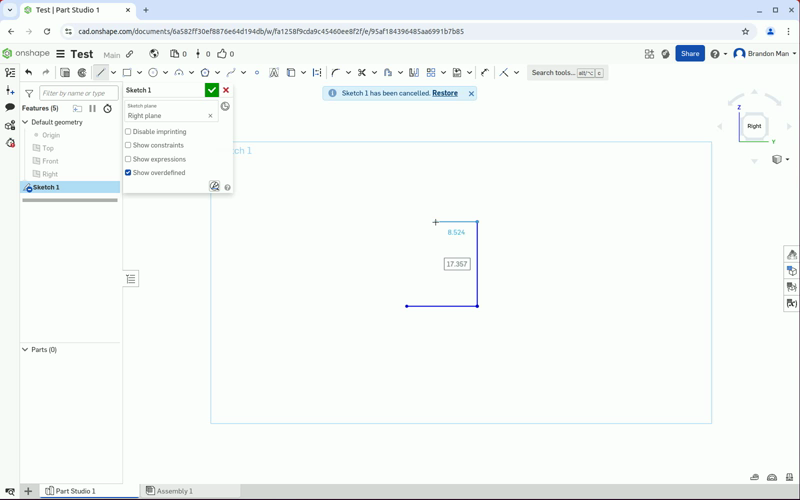
key_down(shift)
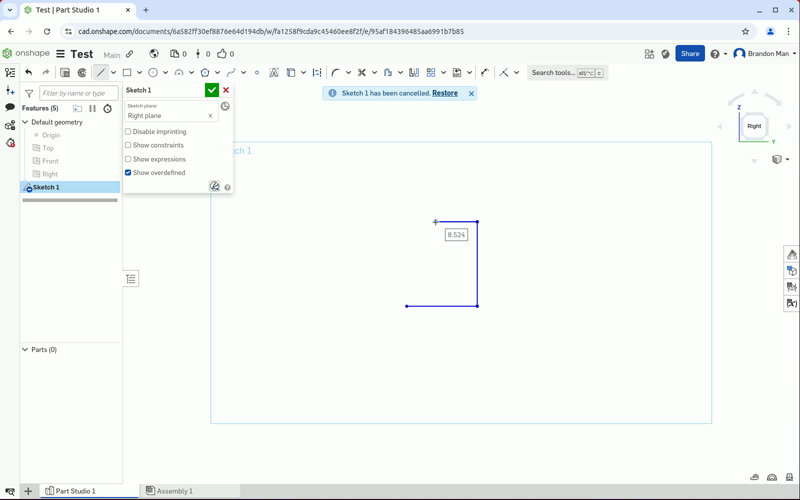
mouse_move(465, 221)
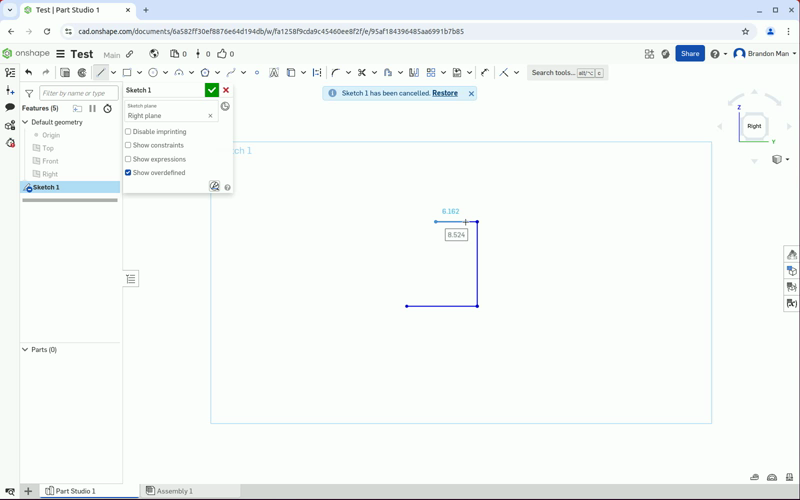
mouse_move(435, 277)
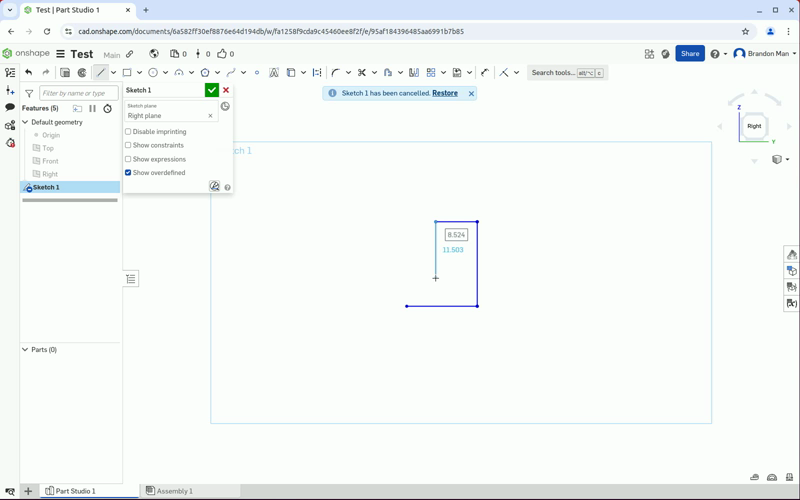
click(435, 277)
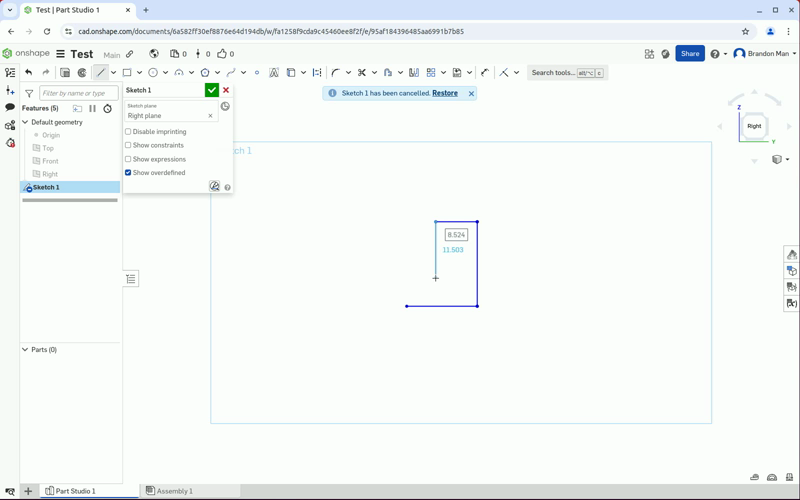
key_up(shift)
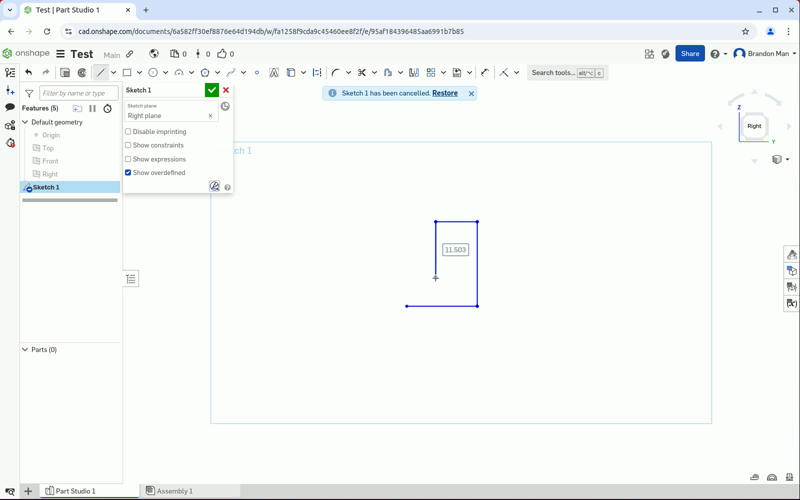
key_down(shift)
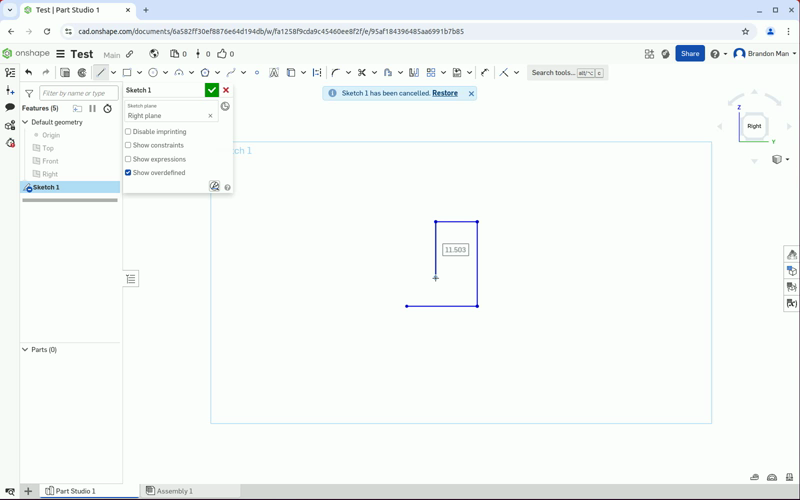
mouse_move(465, 277)
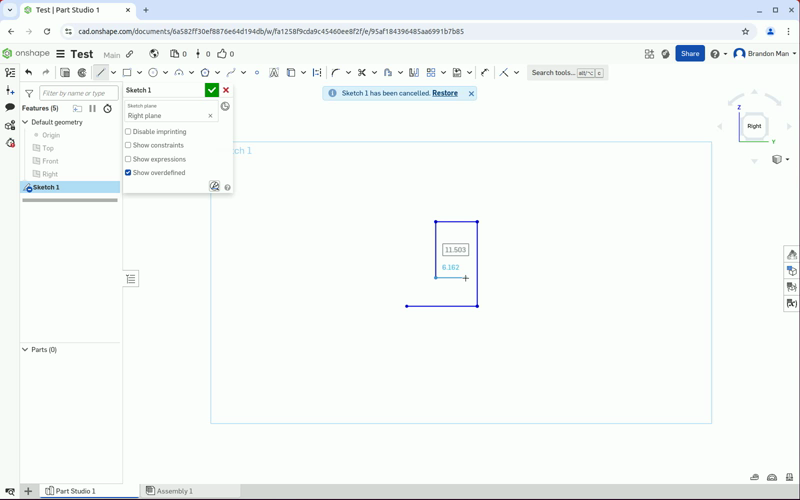
mouse_move(406, 277)
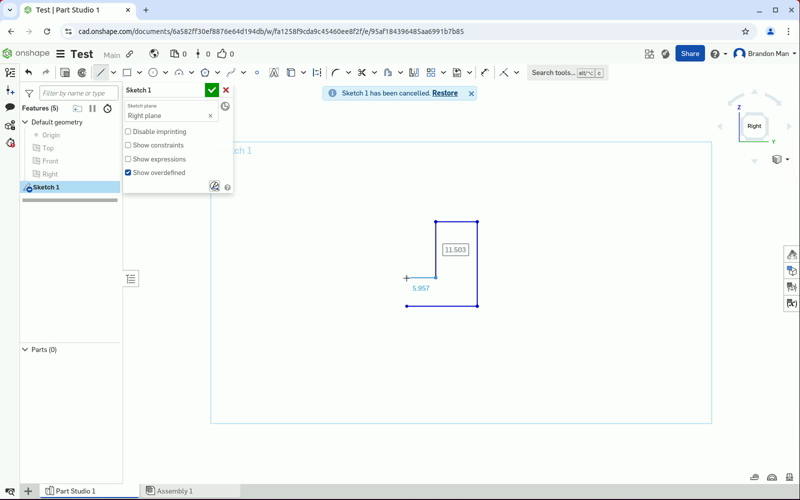
click(406, 277)
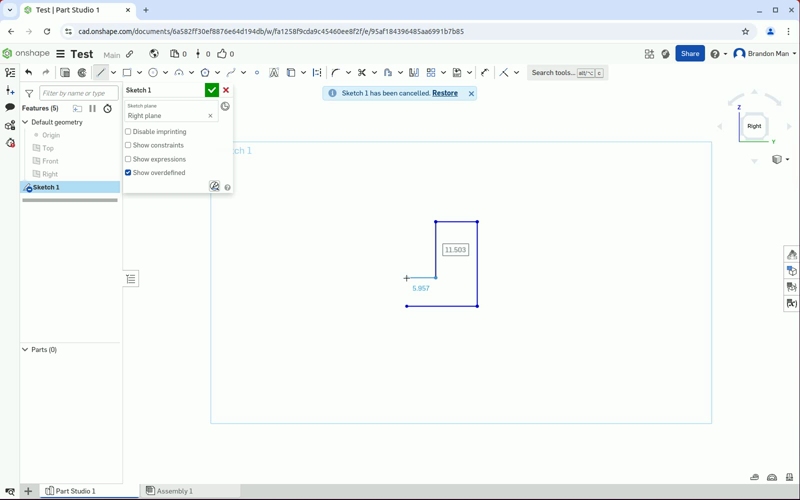
key_up(shift)
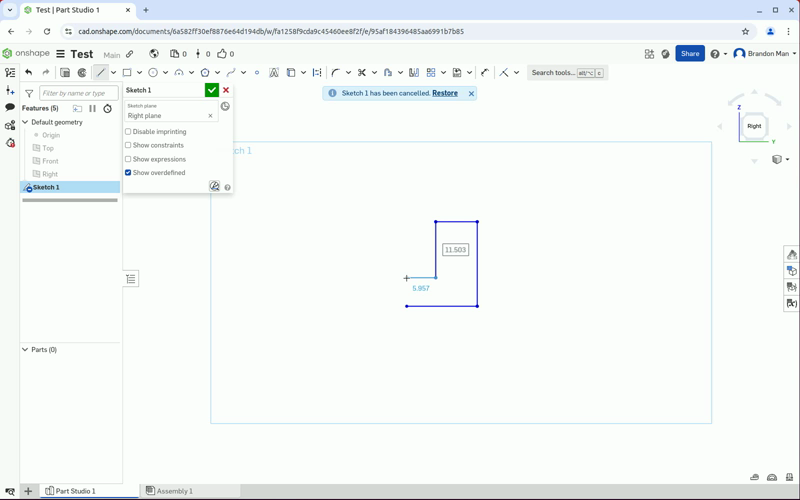
mouse_move(436, 277)
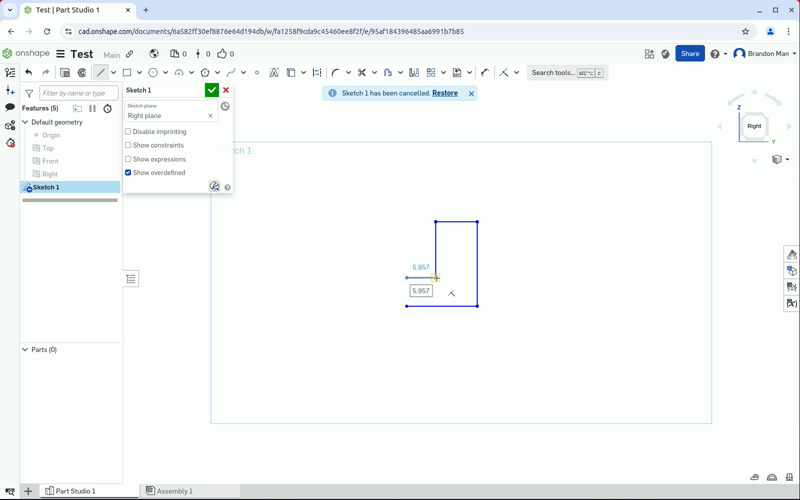
key_down(shift)
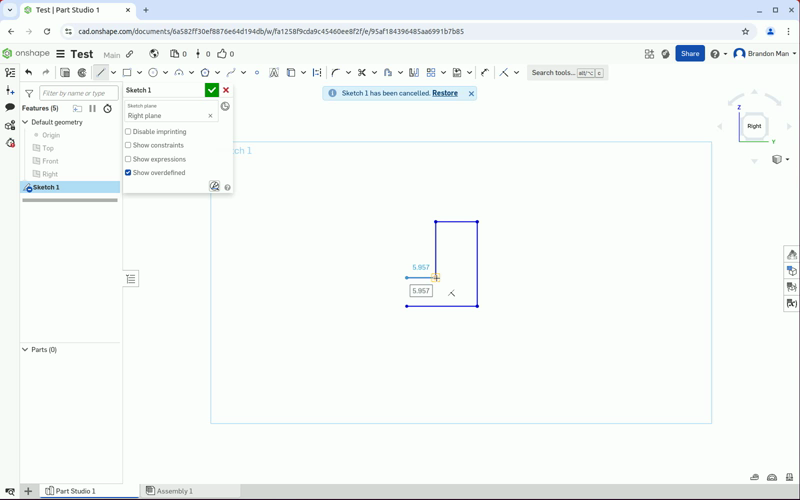
mouse_move(406, 306)
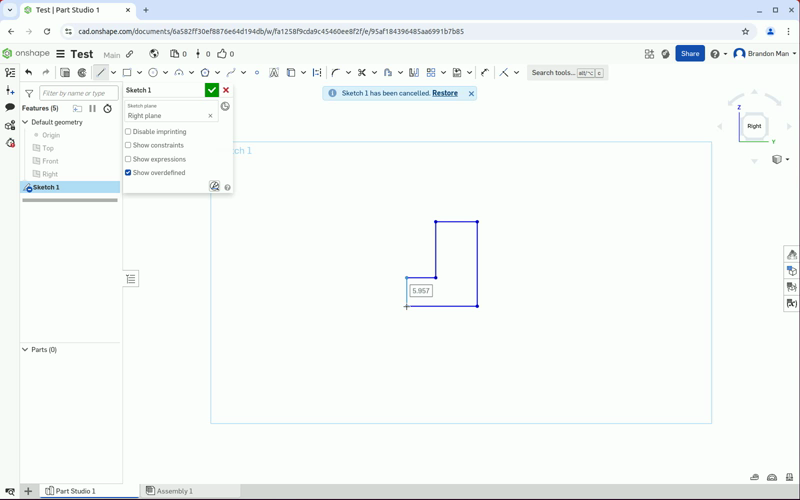
key_up(shift)
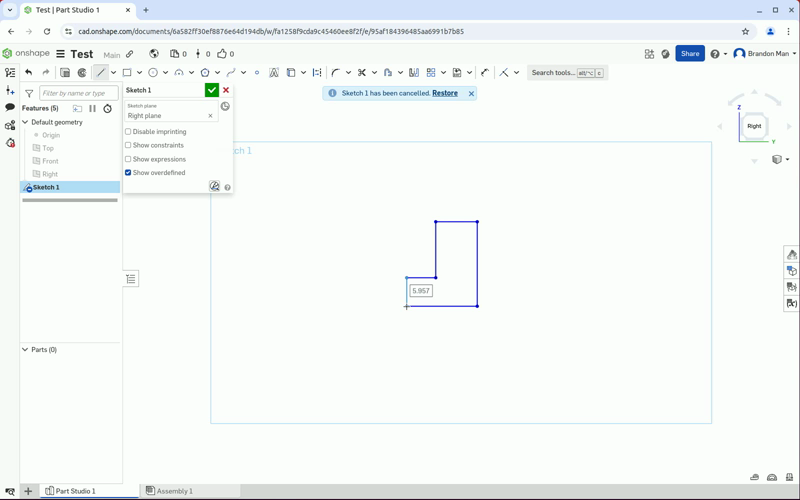
click(406, 306)
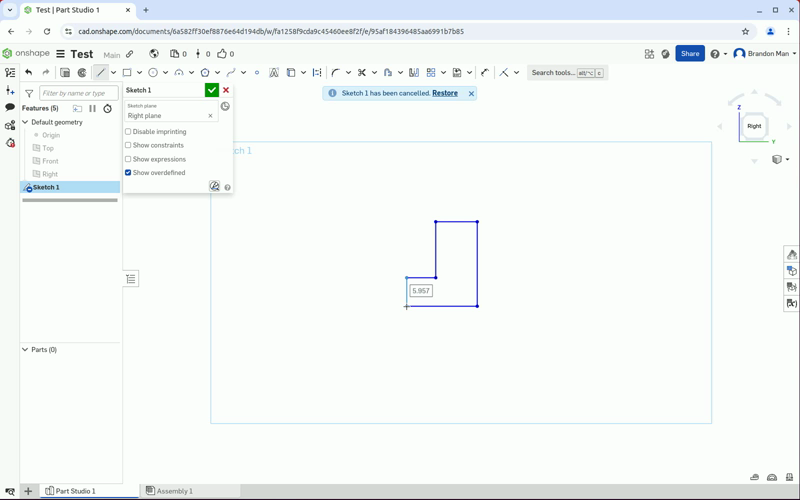
key(esc)
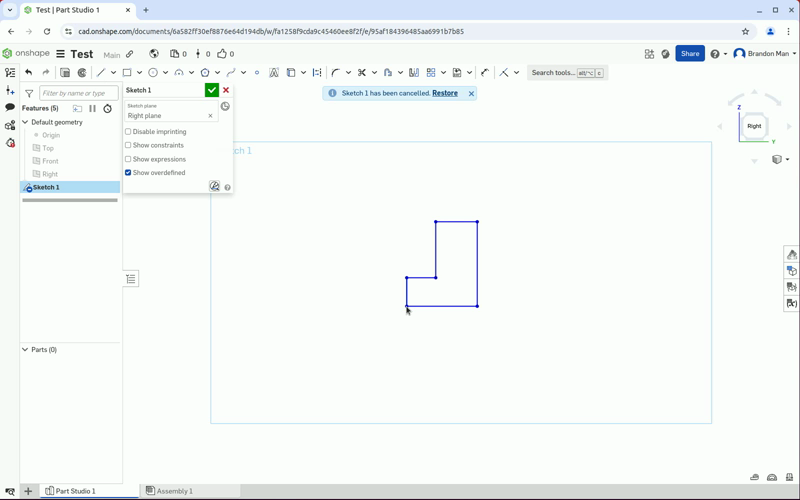
mouse_move(434, 283)
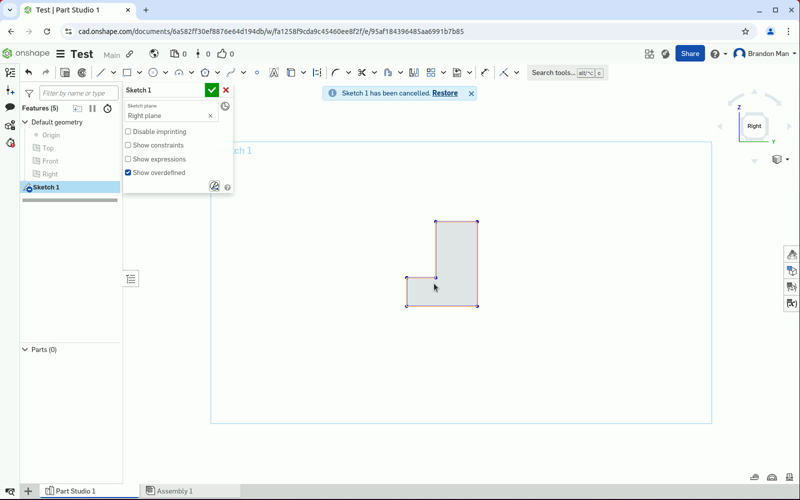
click(434, 283)
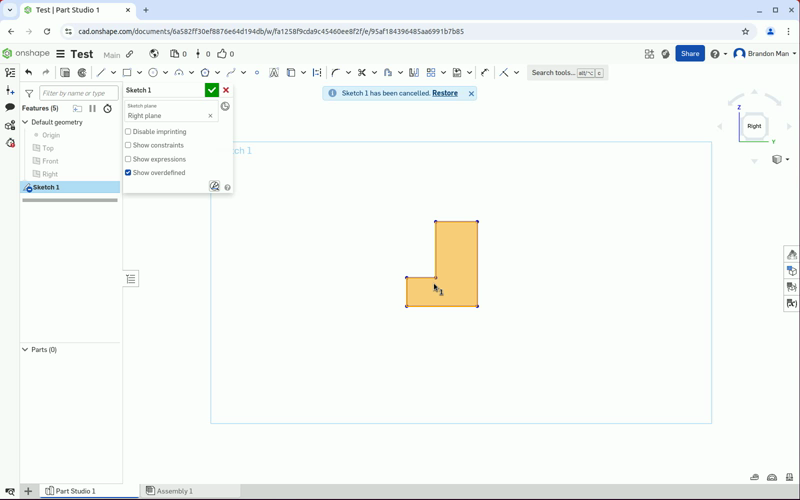
mouse_move(73, 352)
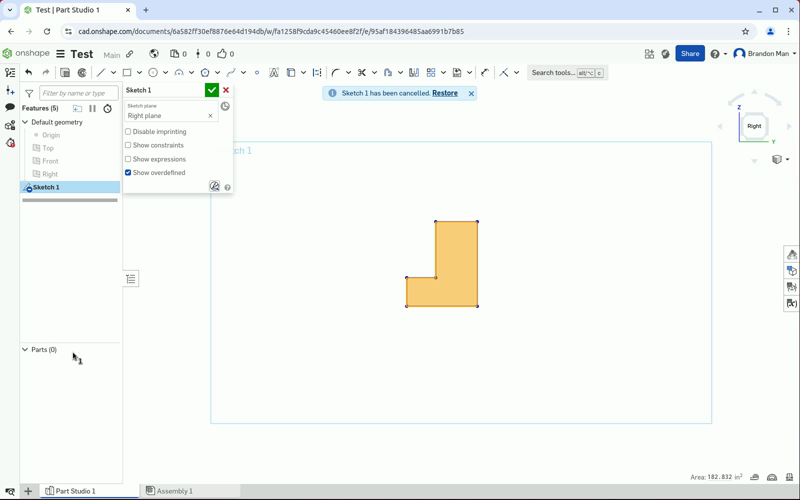
key(shift+y)
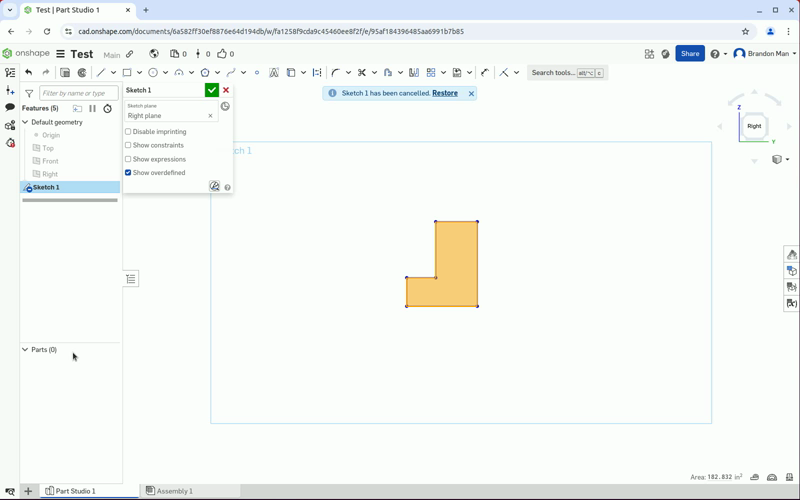
key(shift+e)
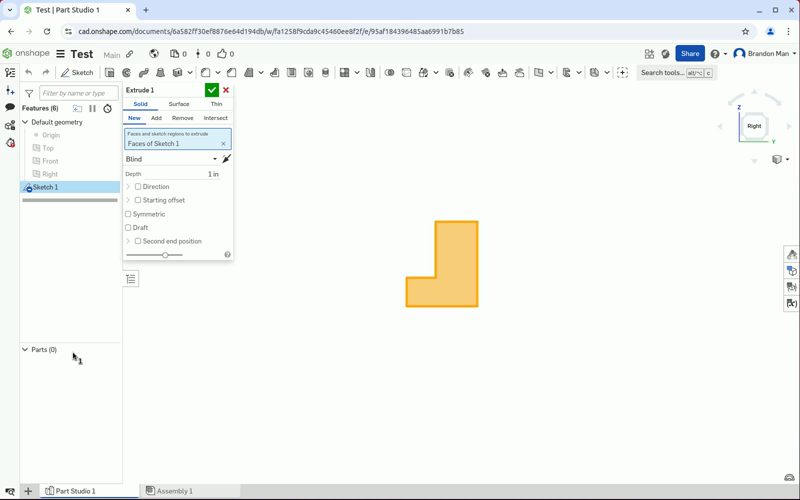
mouse_move(143, 106)
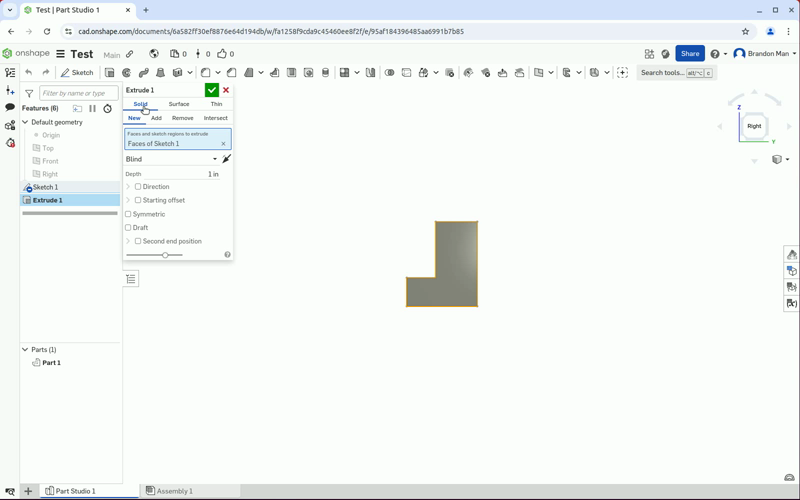
click(143, 106)
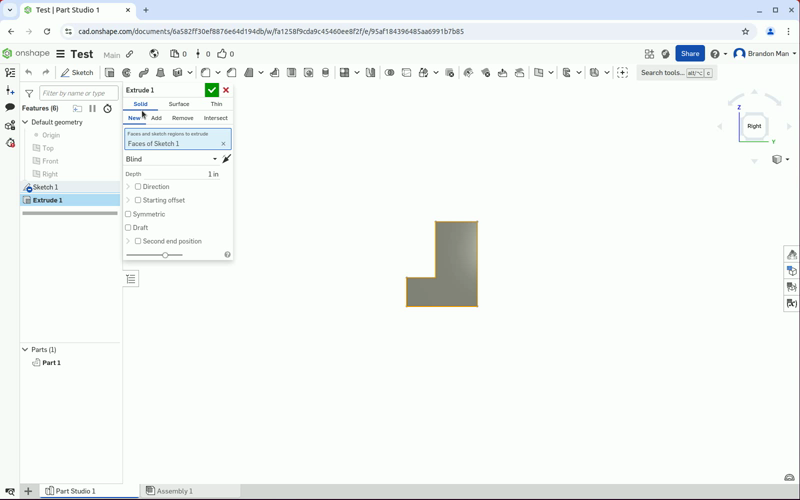
mouse_move(137, 120)
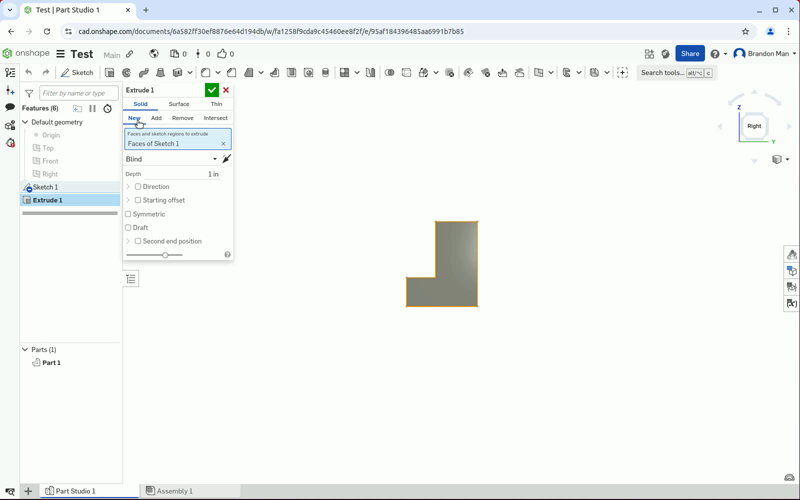
click(137, 120)
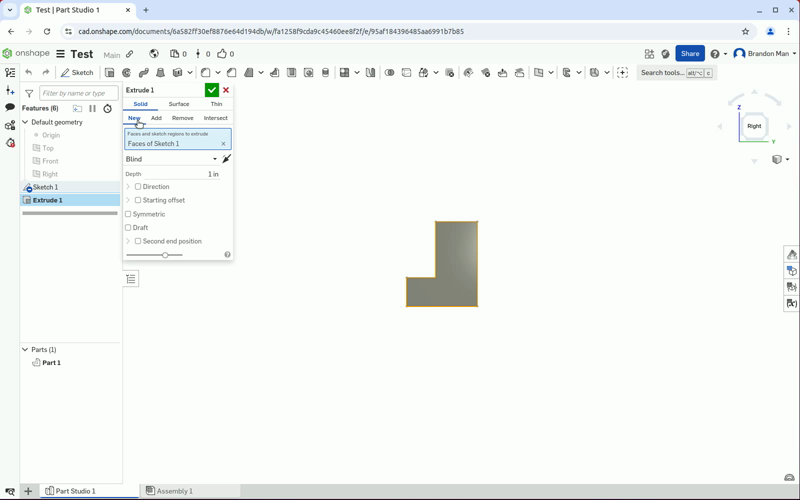
key(tab, 4)
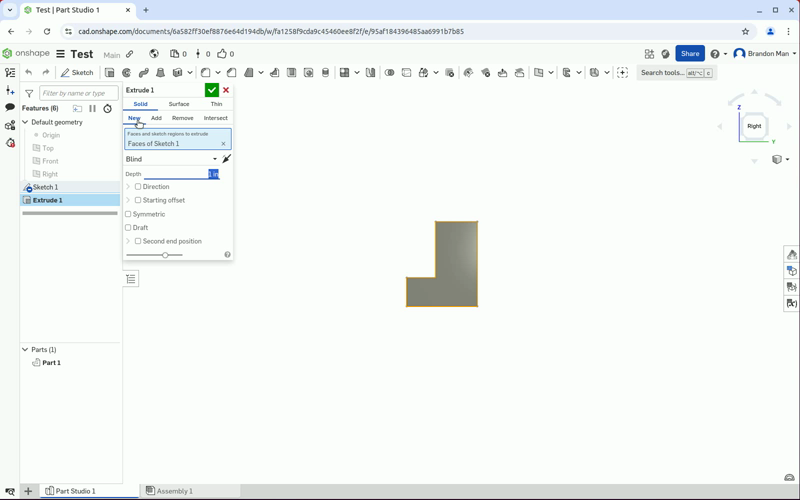
text(23.108)
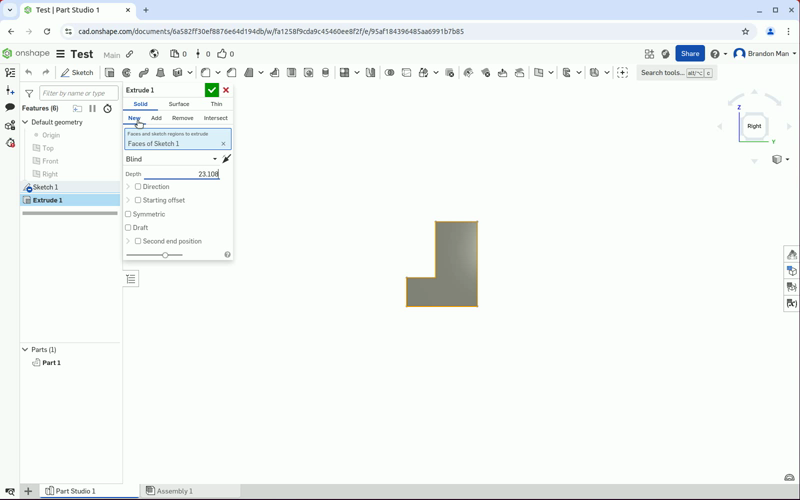
key(enter)
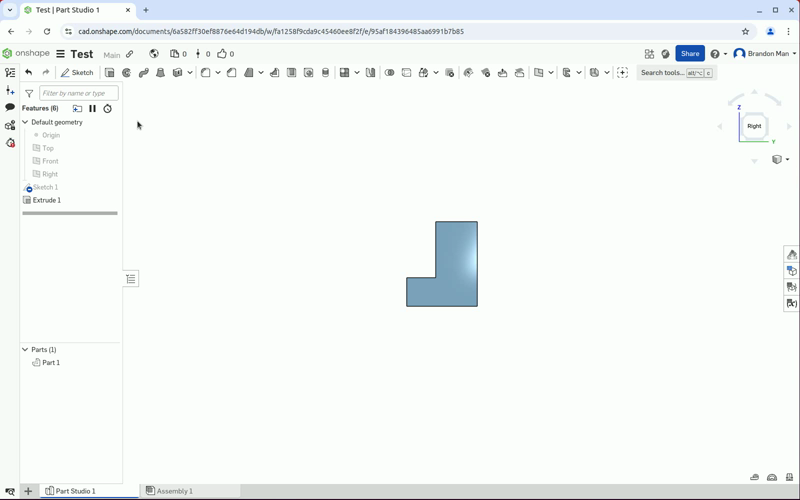
key(shift+h)
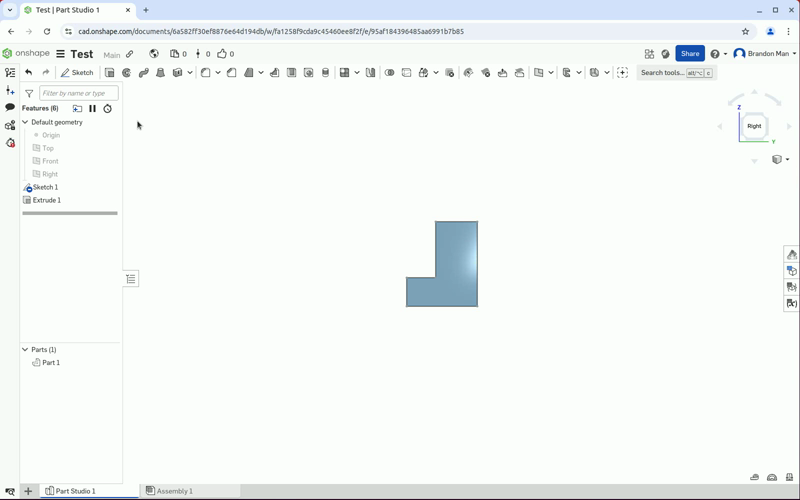
key(shift+h)
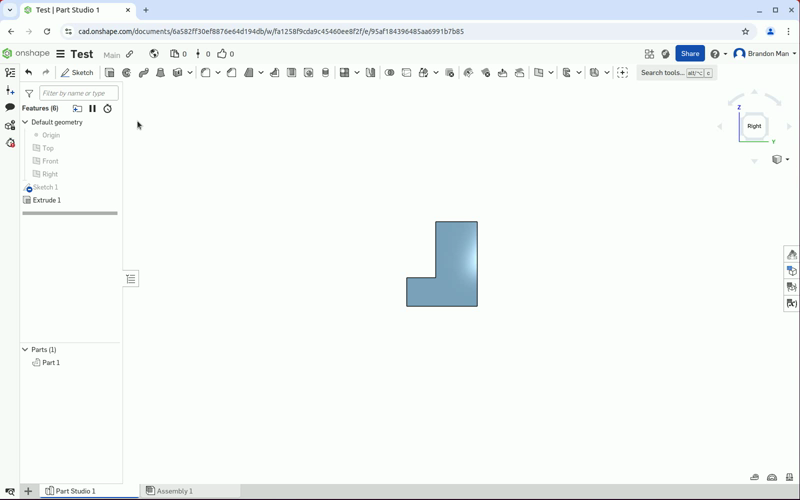
mouse_move(73, 189)
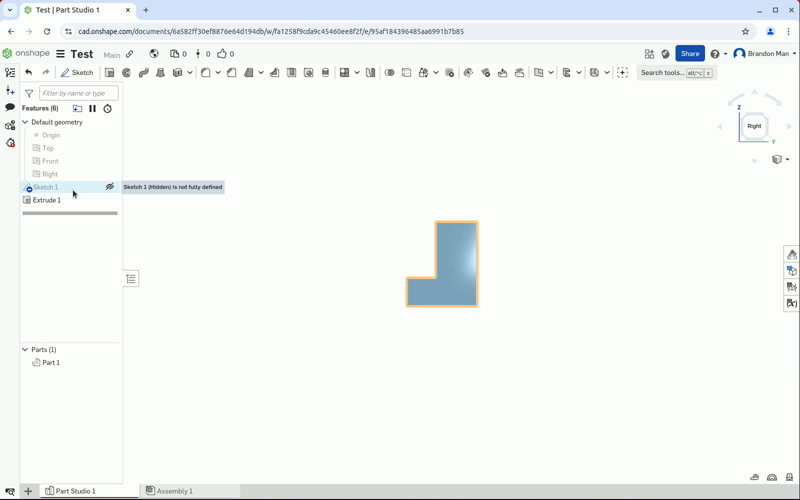
click(73, 189)
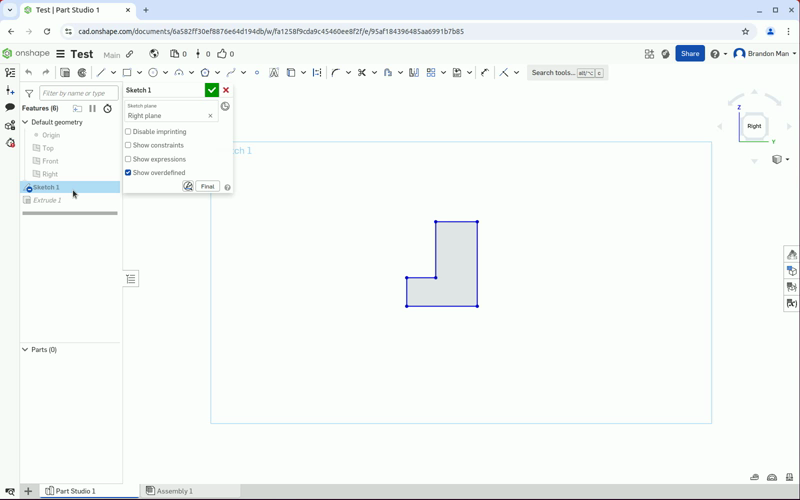
mouse_move(229, 92)
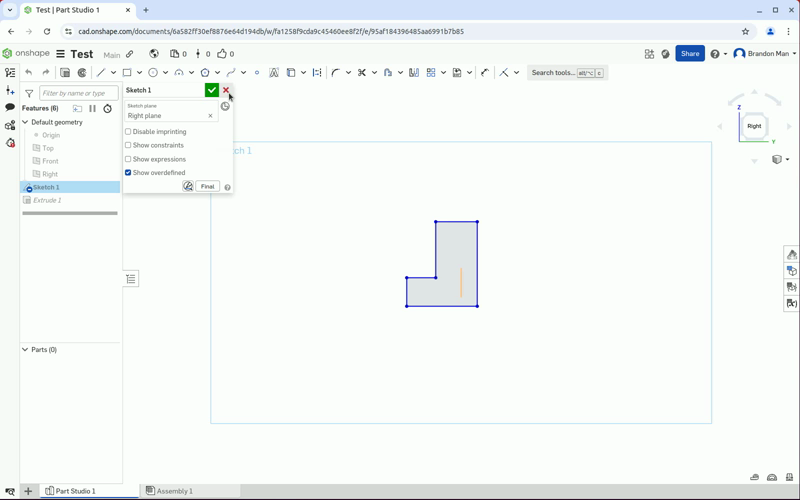
click(229, 92)
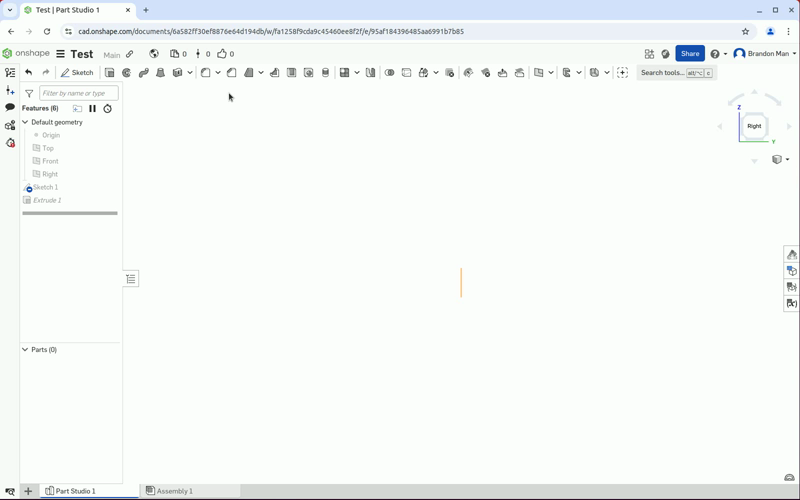
mouse_move(73, 352)
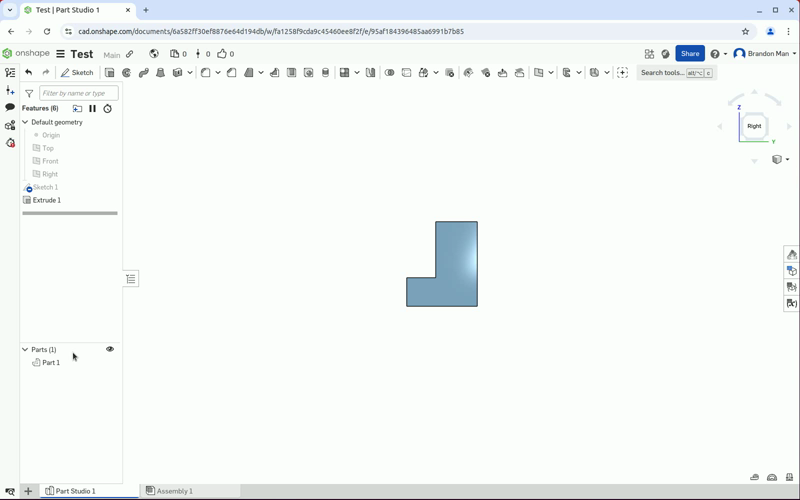
key(y)
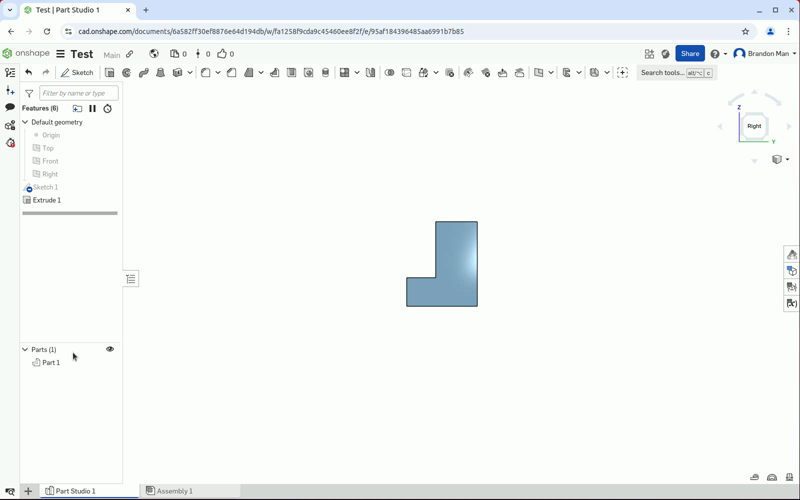
key(shift+p)
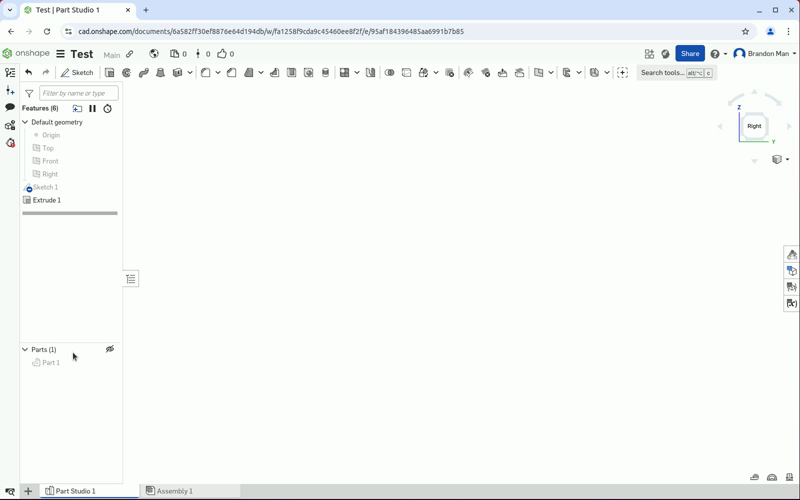
key(space)
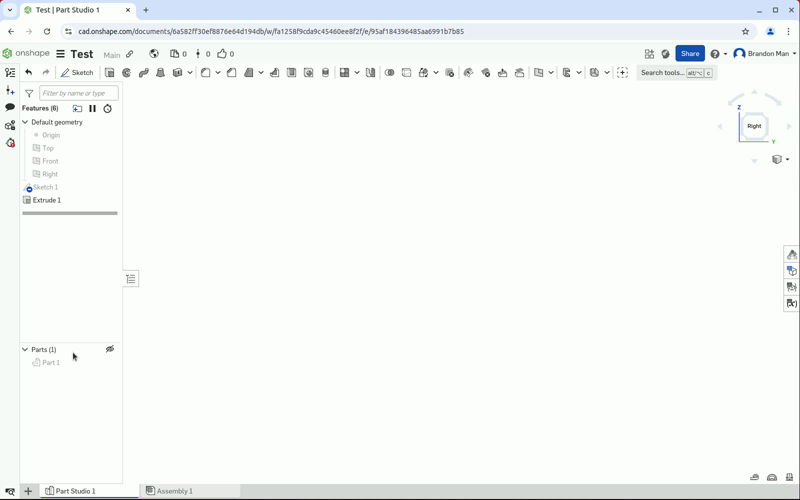
key_down(shift)
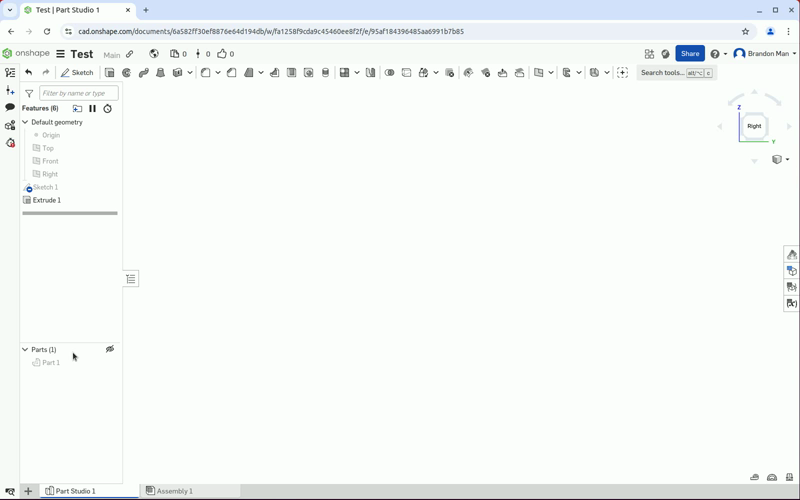
key(right)
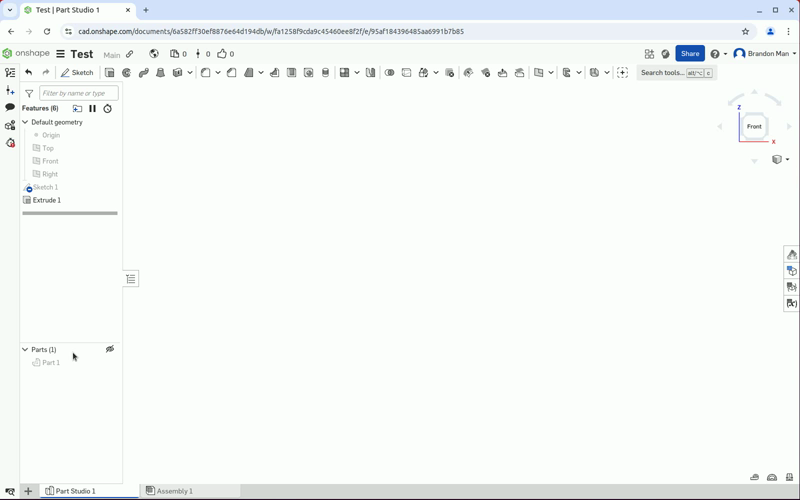
key_up(shift)
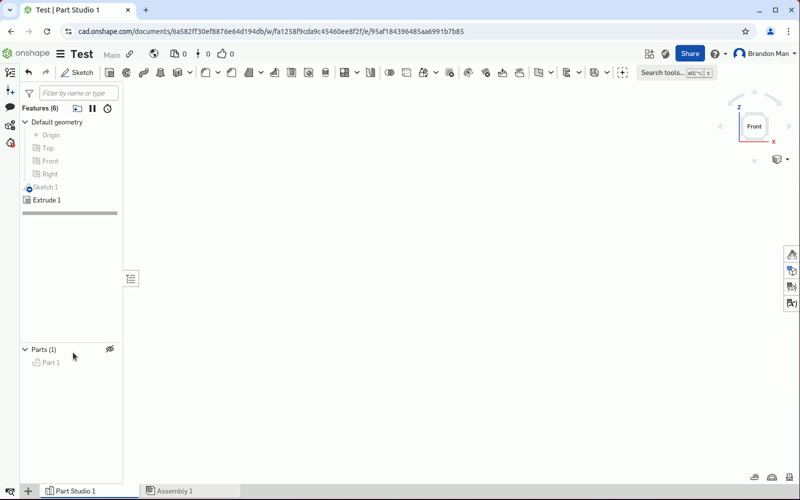
mouse_move(73, 352)
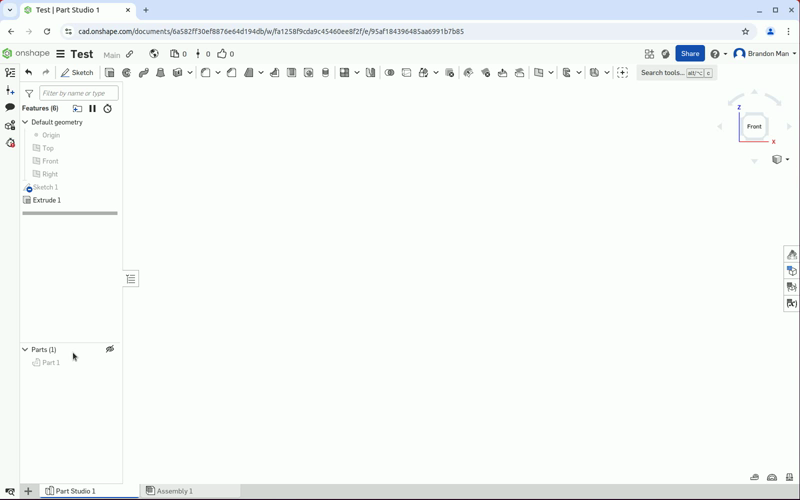
key(shift+y)
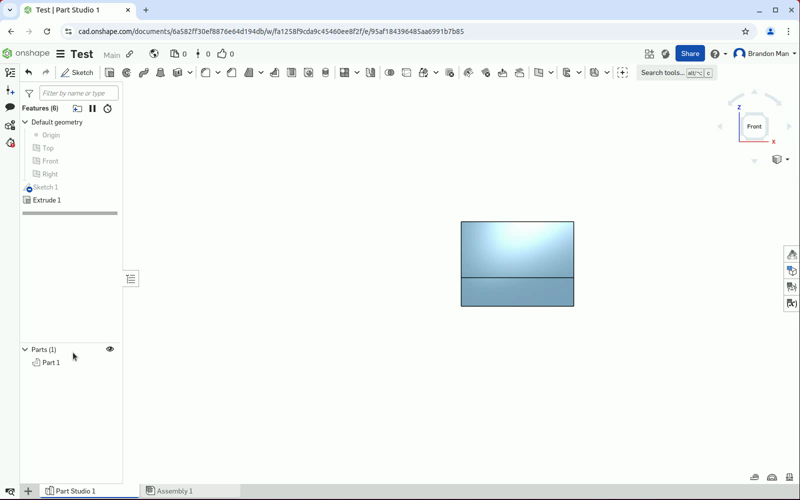
mouse_move(541, 75)
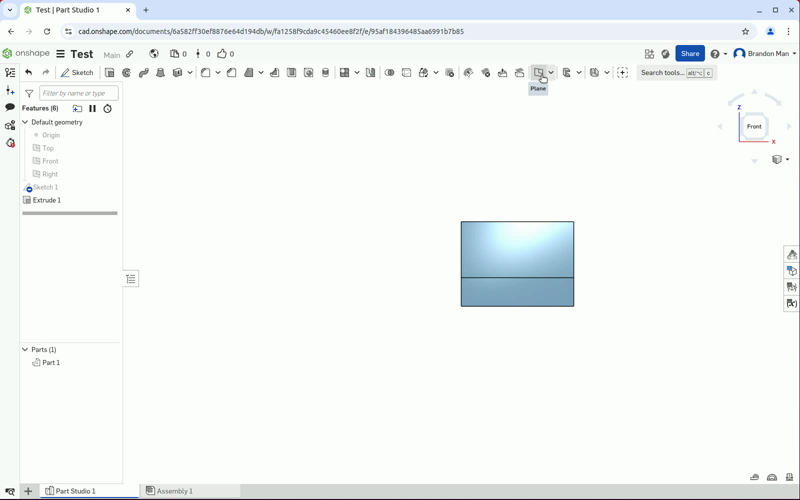
click(541, 75)
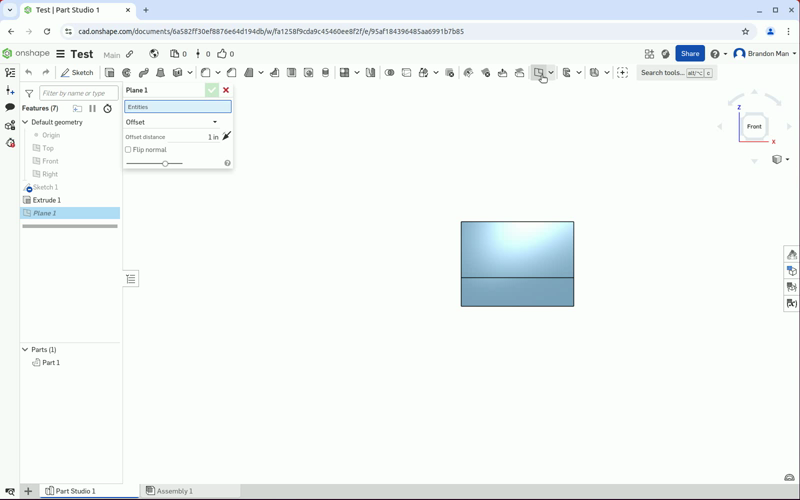
mouse_move(73, 163)
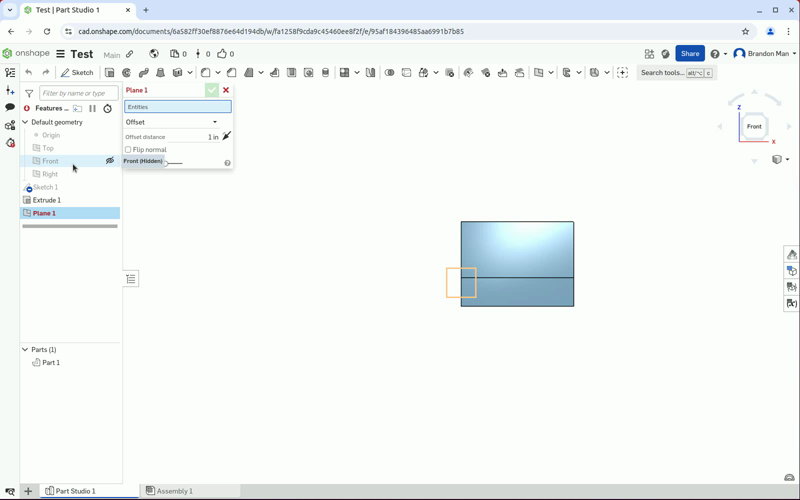
click(73, 163)
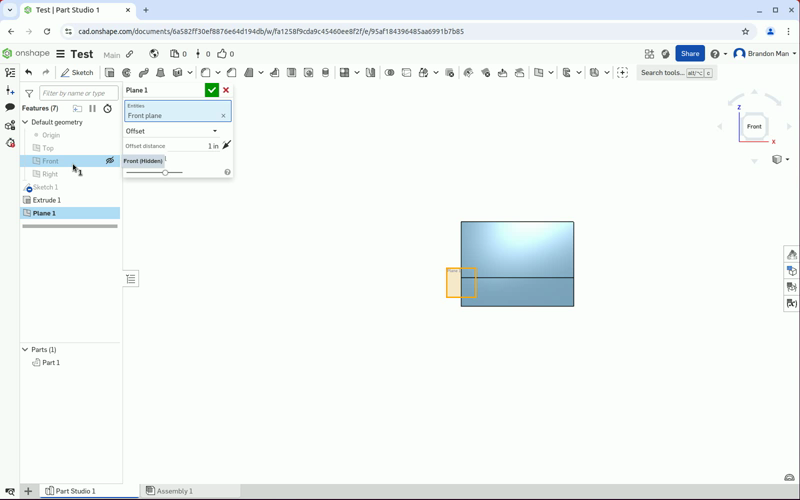
key(tab, 2)
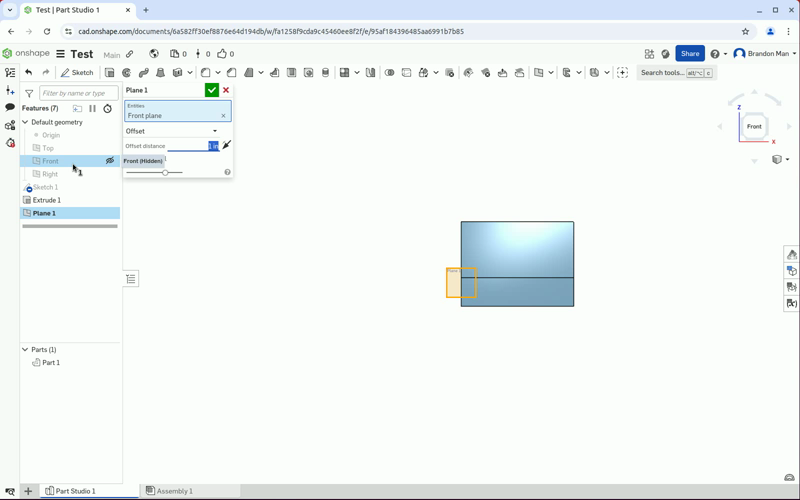
text(5.299)
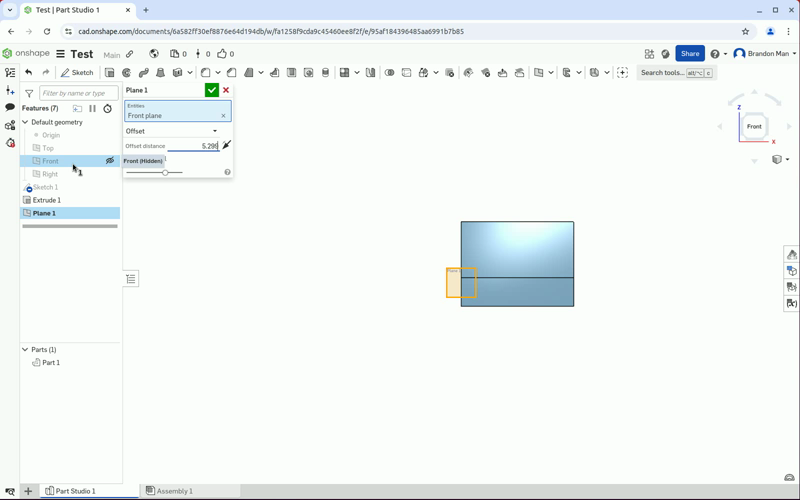
key(enter, 2)
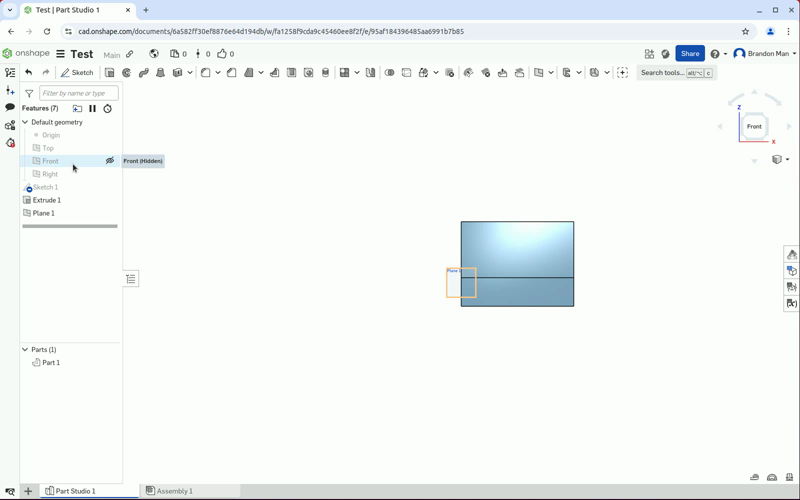
key(shift+s)
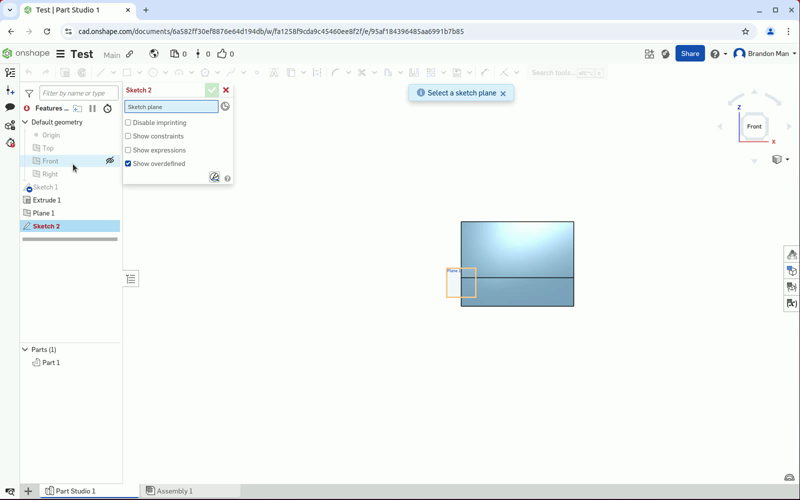
mouse_move(73, 215)
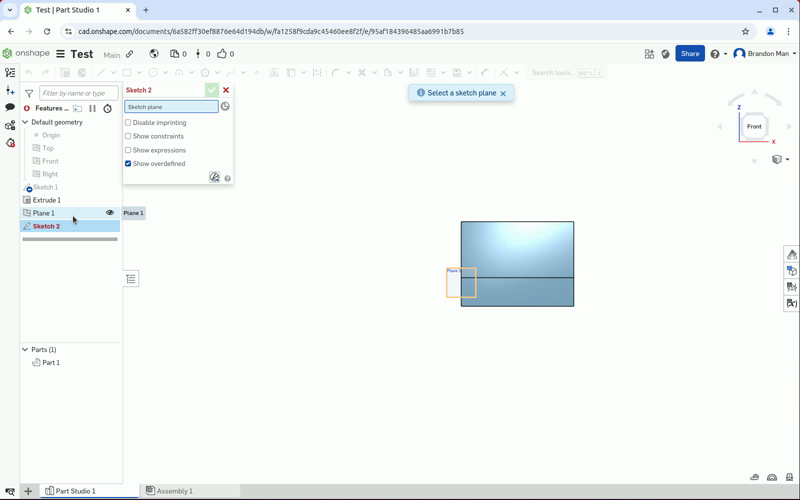
click(73, 215)
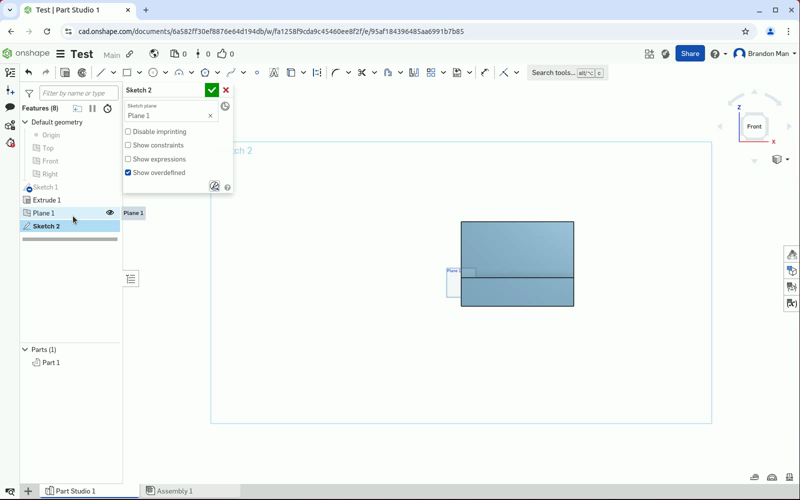
mouse_move(73, 352)
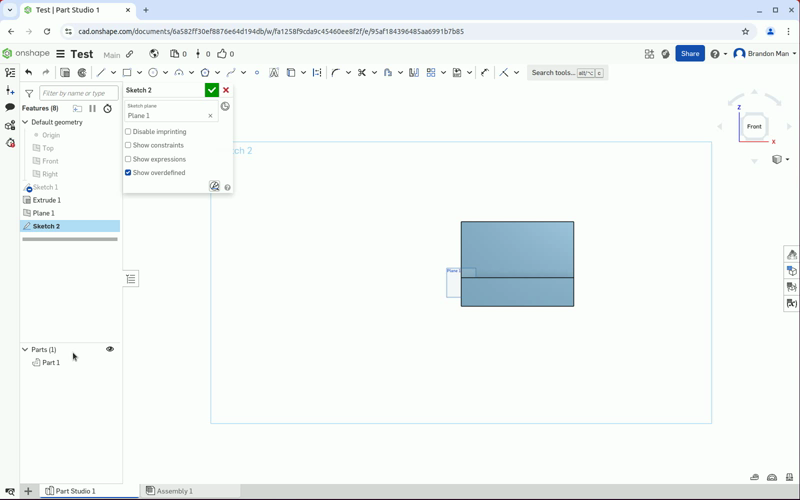
key(y)
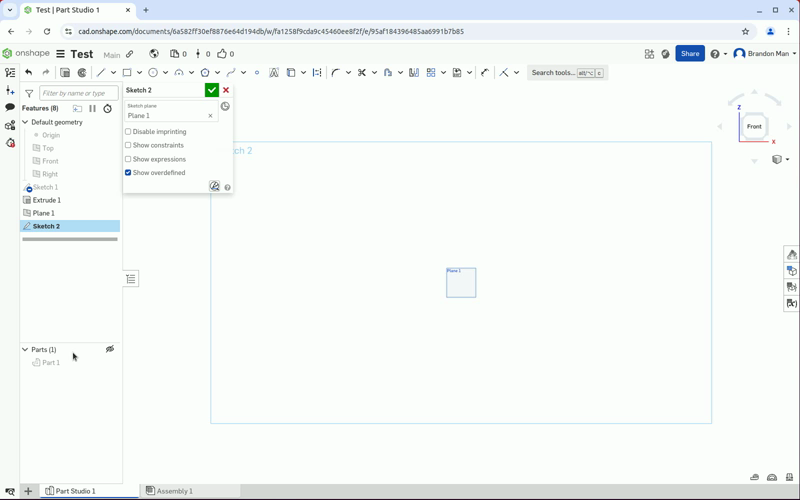
key(l)
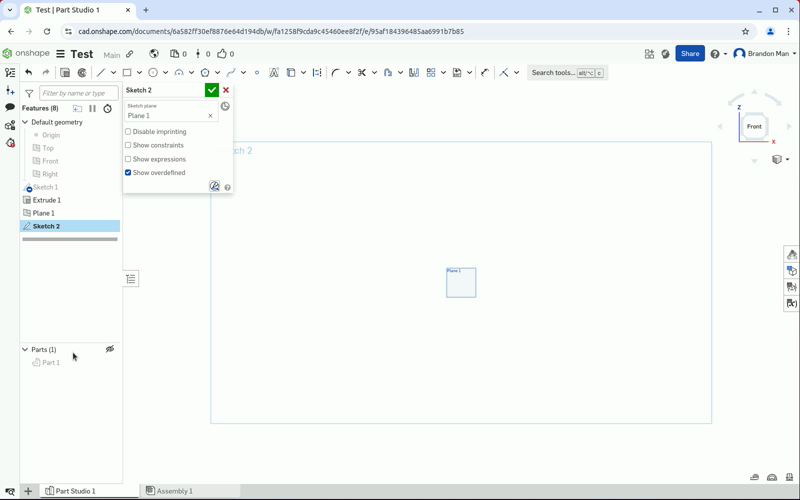
key_down(shift)
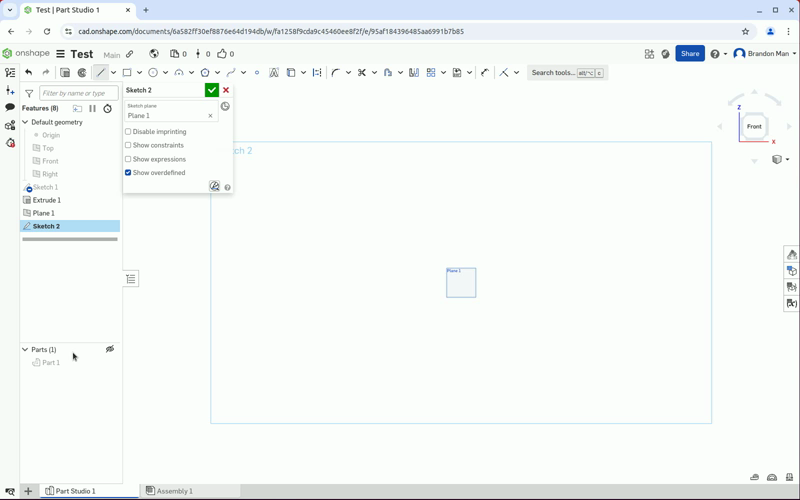
mouse_move(489, 265)
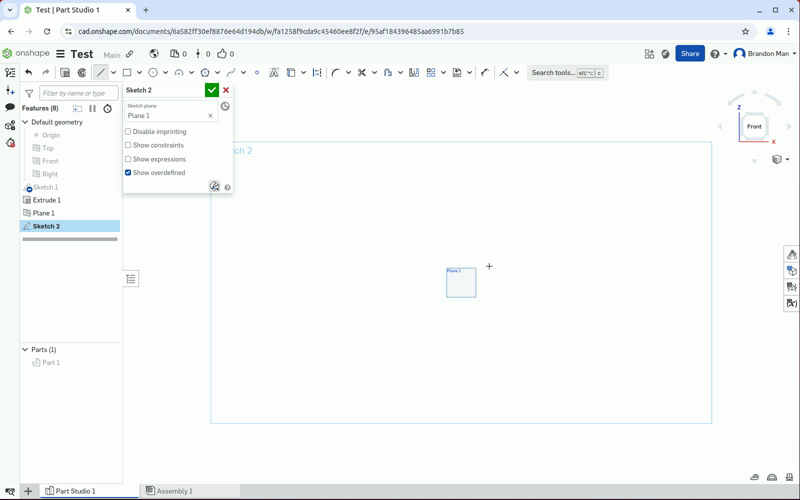
click(489, 265)
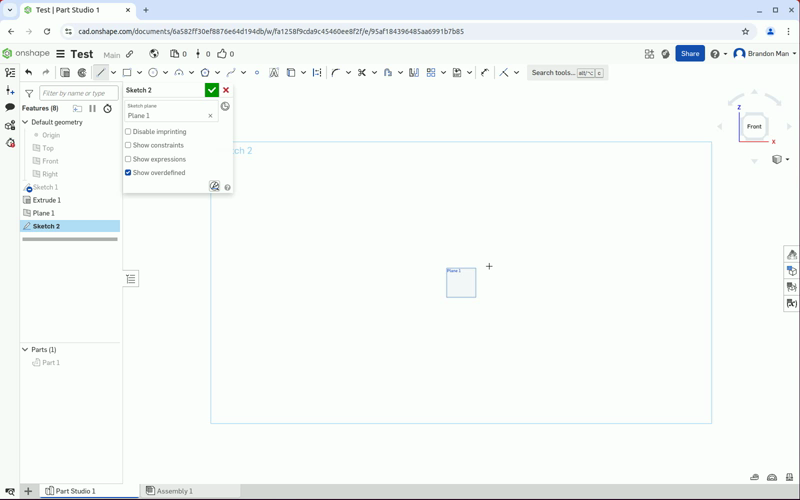
key_up(shift)
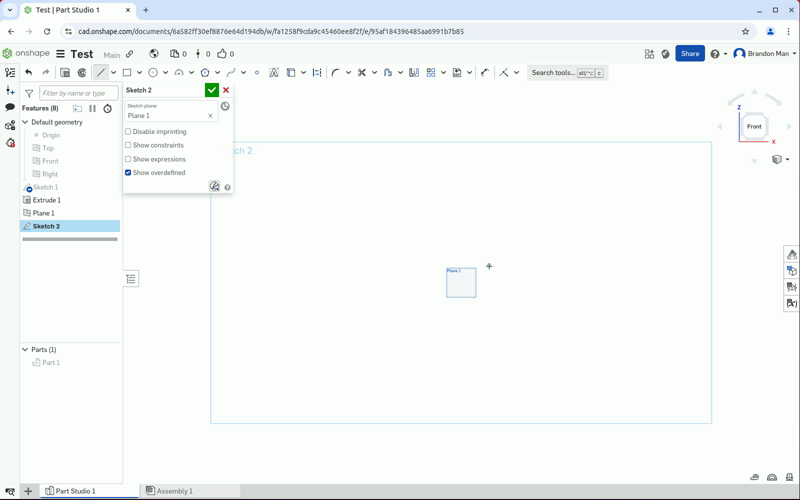
key_down(shift)
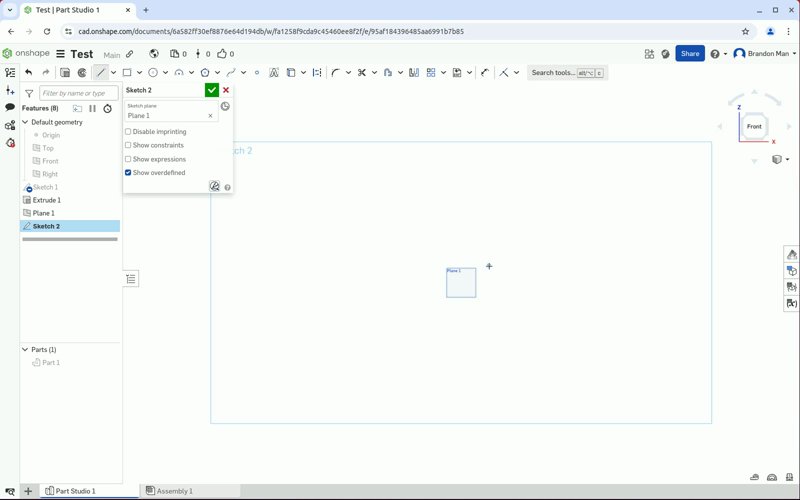
mouse_move(519, 265)
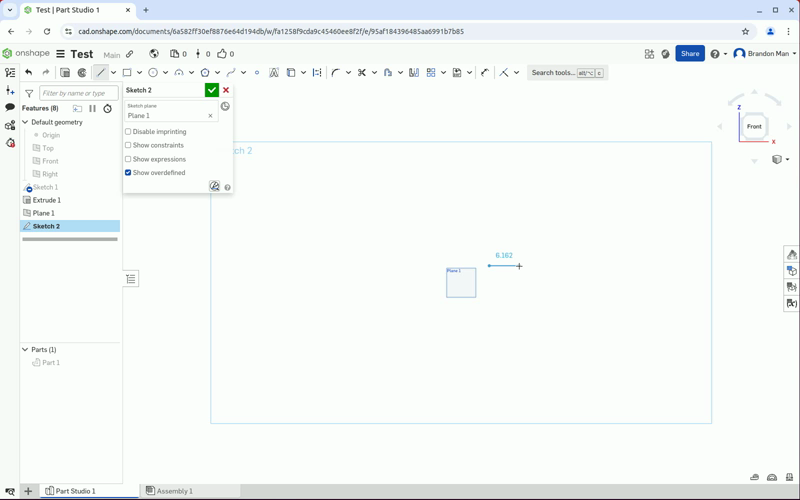
mouse_move(548, 265)
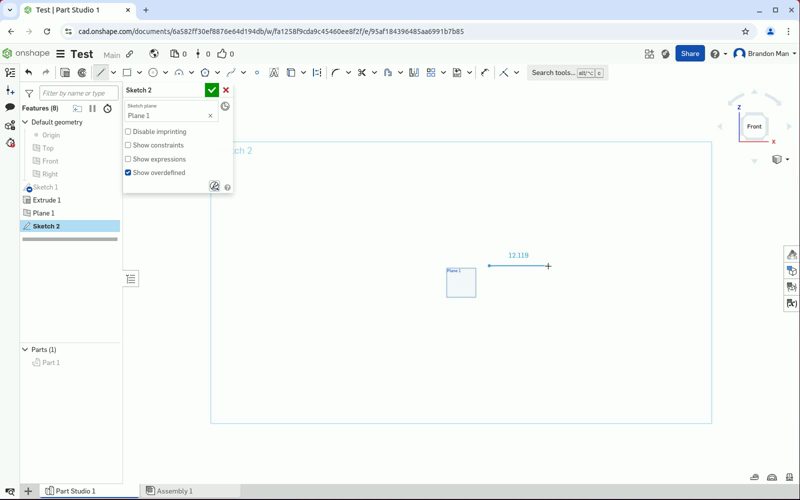
click(548, 265)
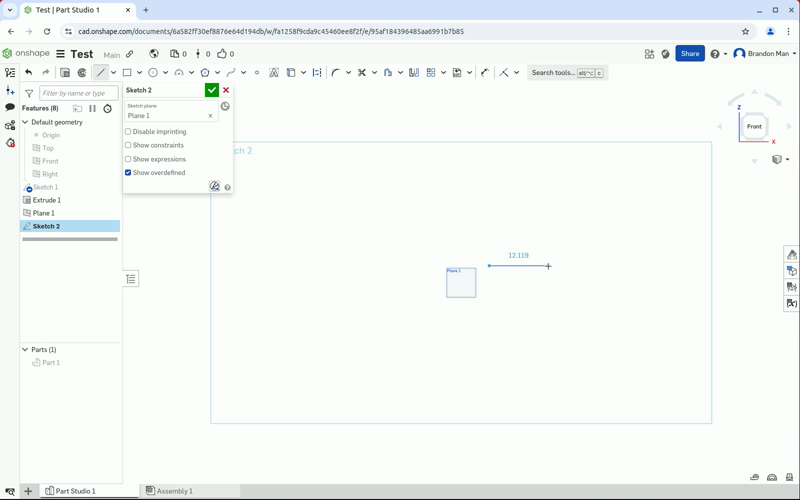
key_up(shift)
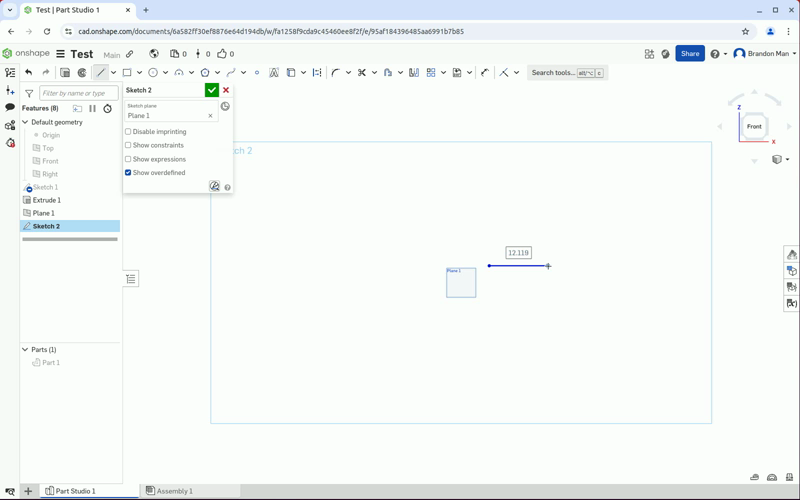
key_down(shift)
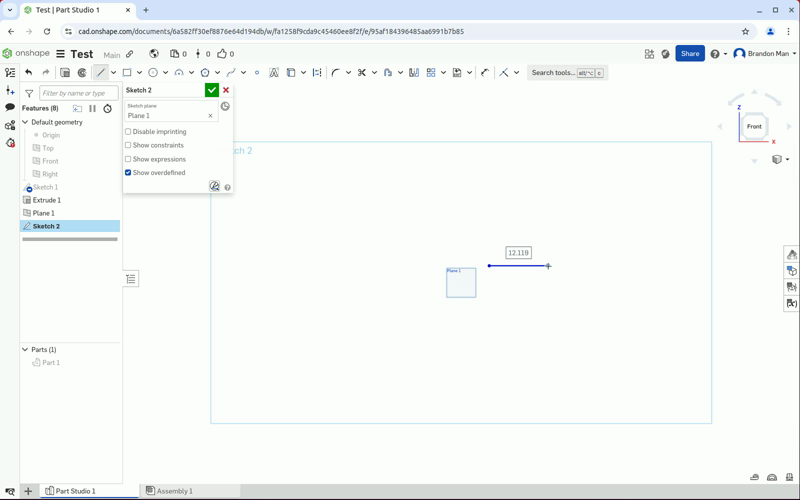
mouse_move(578, 265)
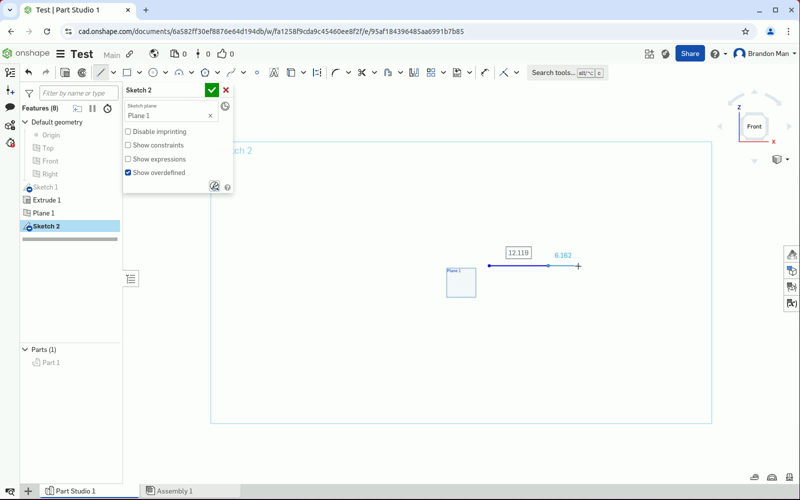
mouse_move(548, 221)
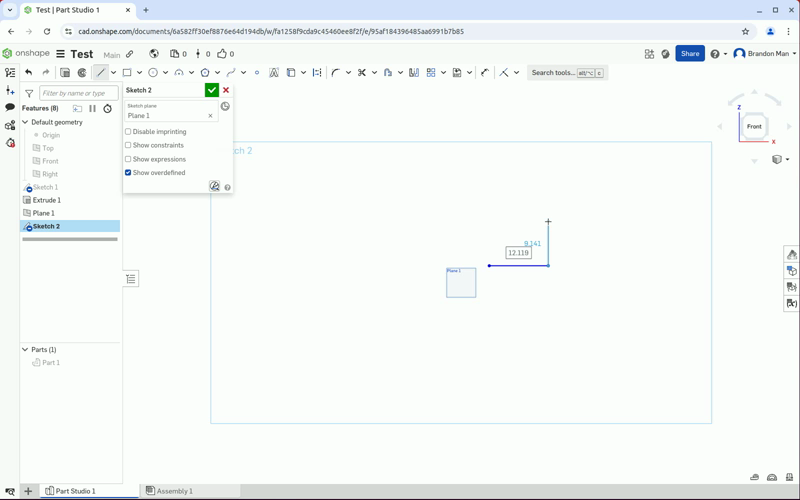
click(548, 221)
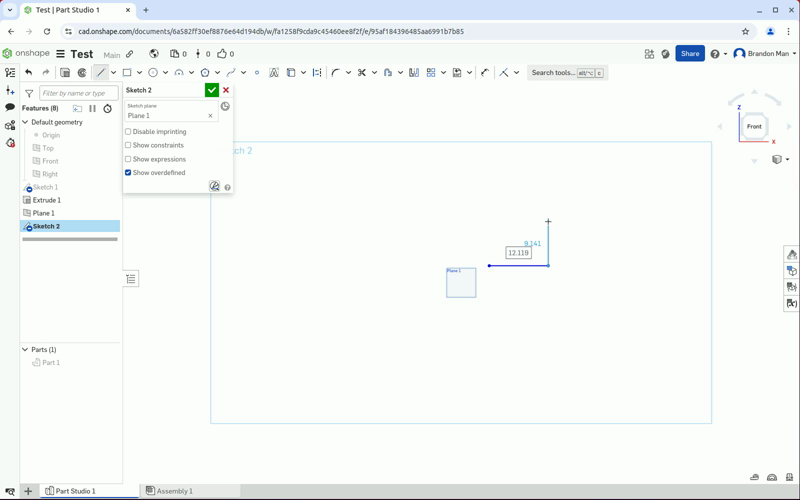
key_up(shift)
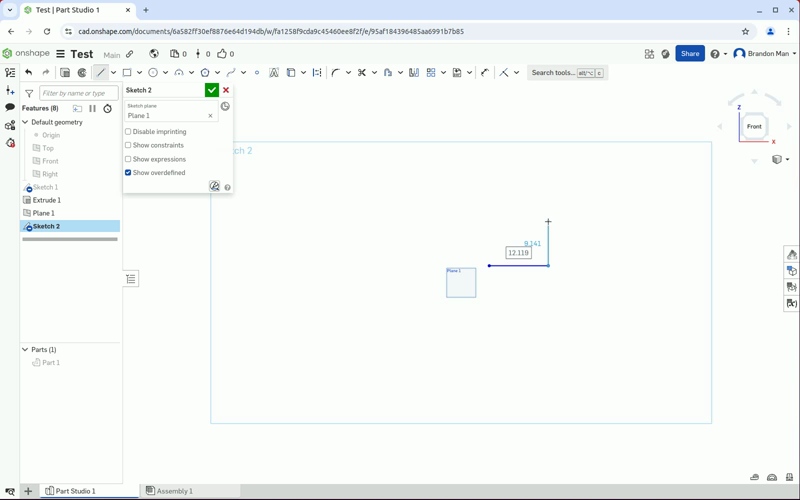
key_down(shift)
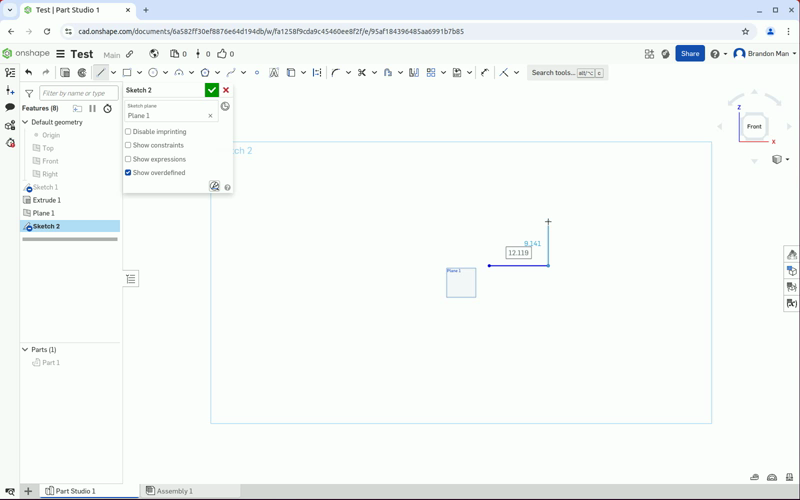
mouse_move(578, 221)
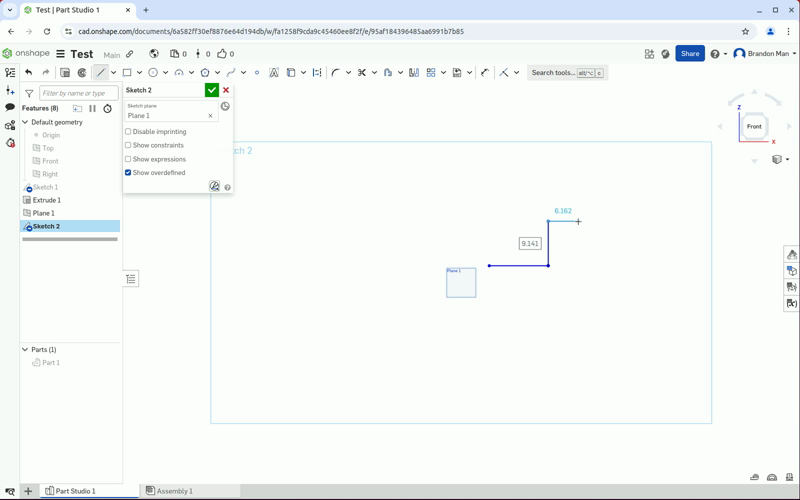
mouse_move(489, 221)
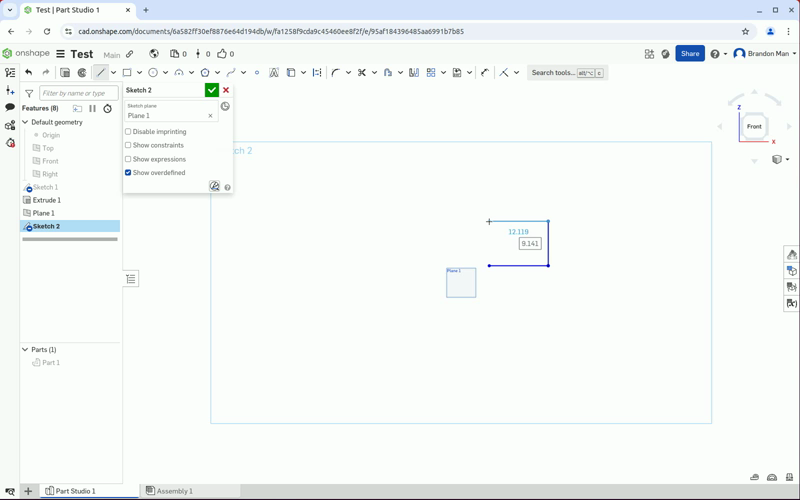
click(489, 221)
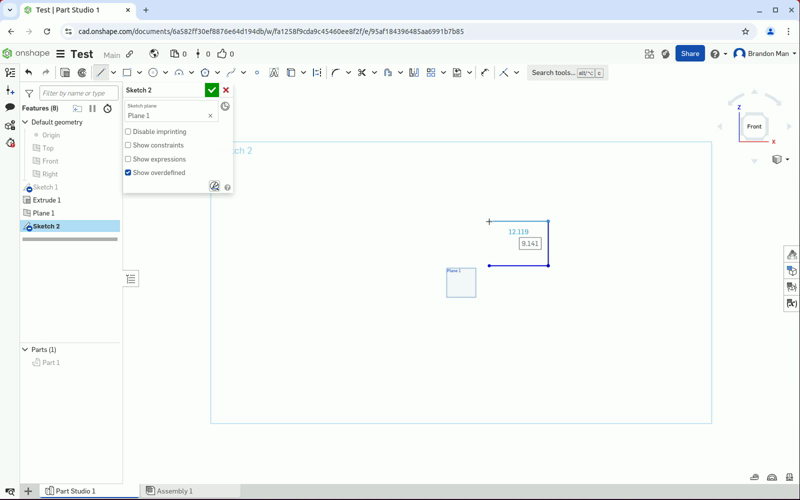
key_up(shift)
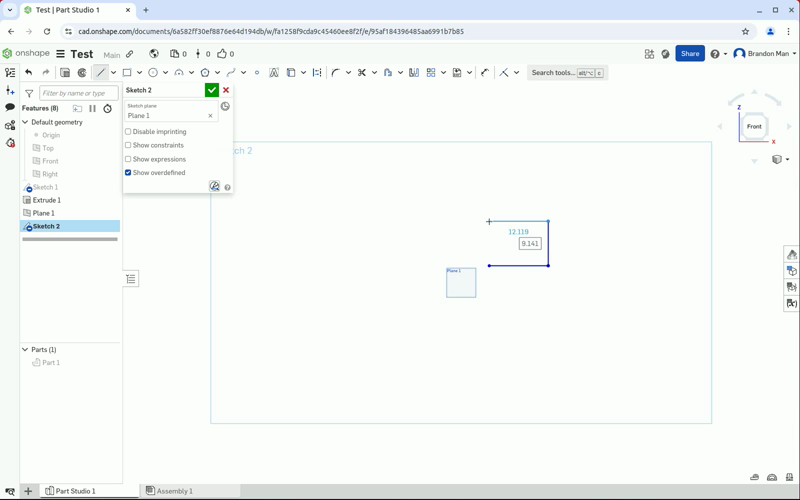
mouse_move(519, 221)
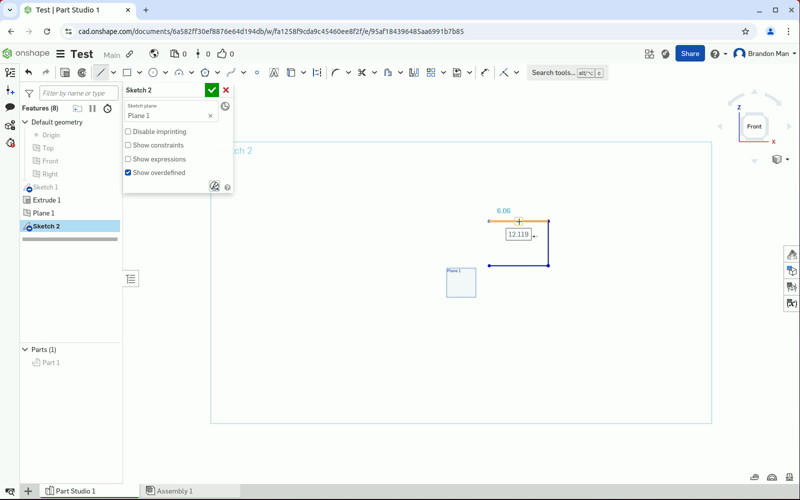
key_down(shift)
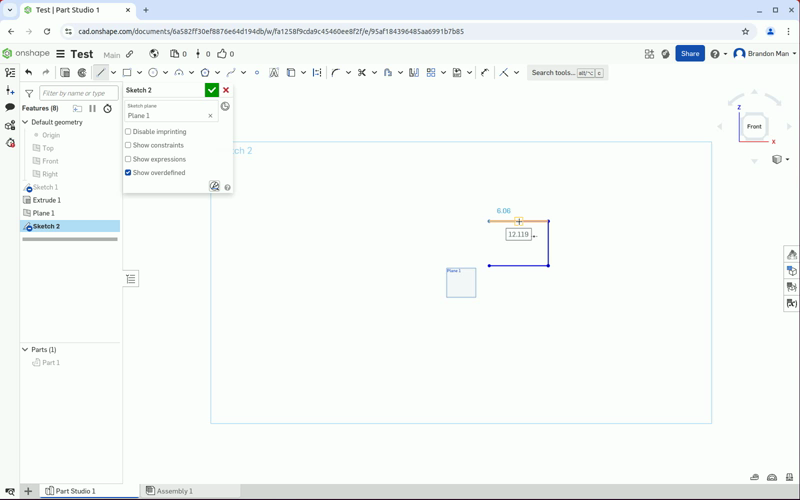
mouse_move(489, 265)
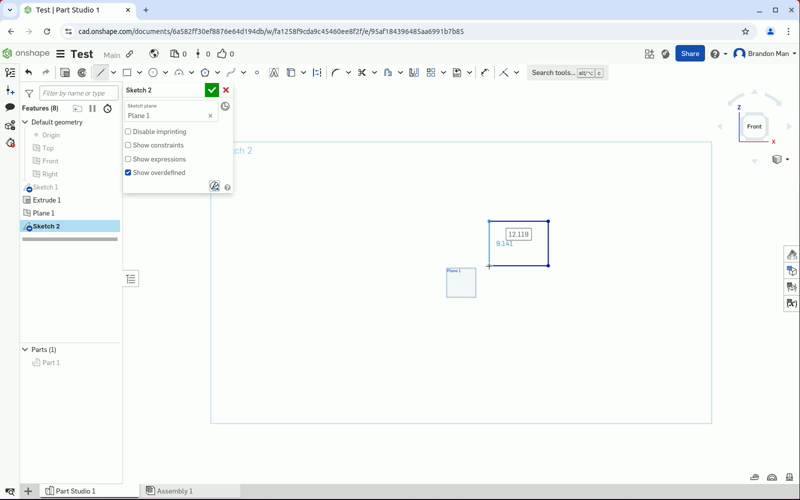
key_up(shift)
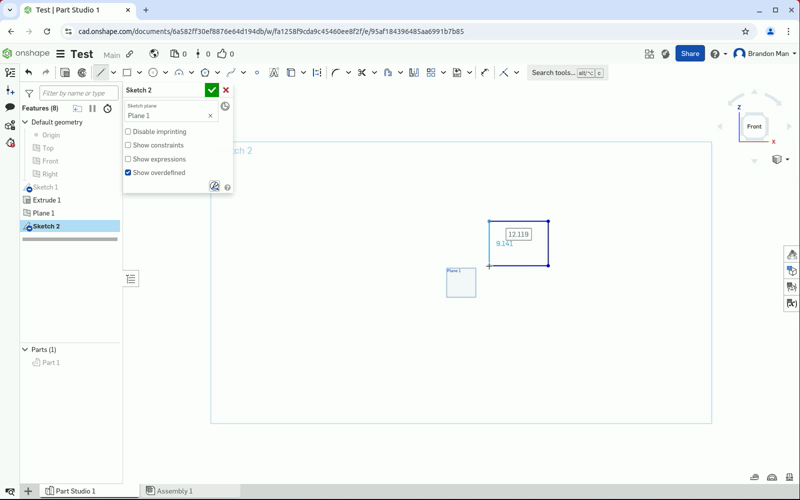
click(489, 265)
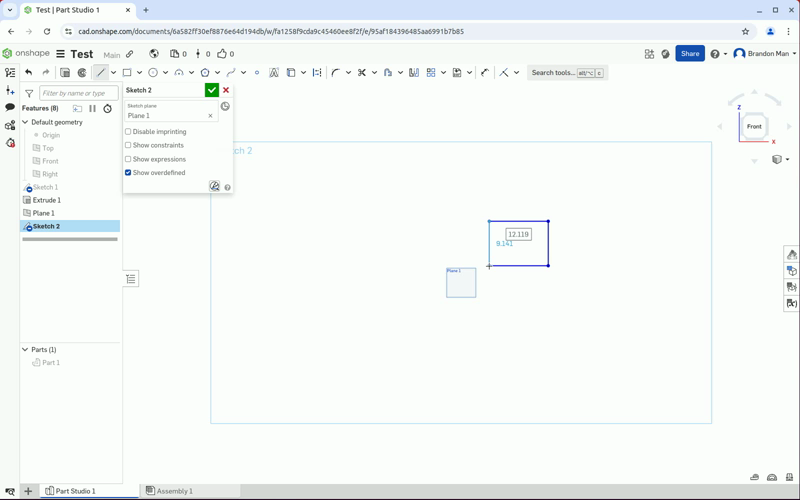
key(esc)
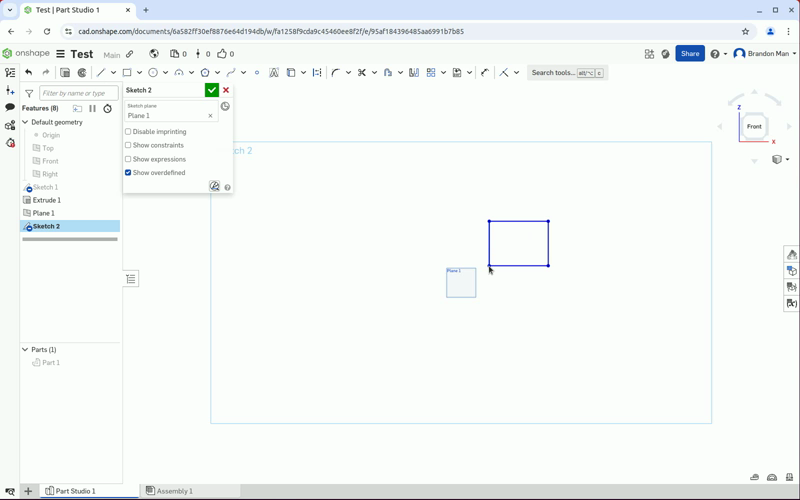
mouse_move(531, 225)
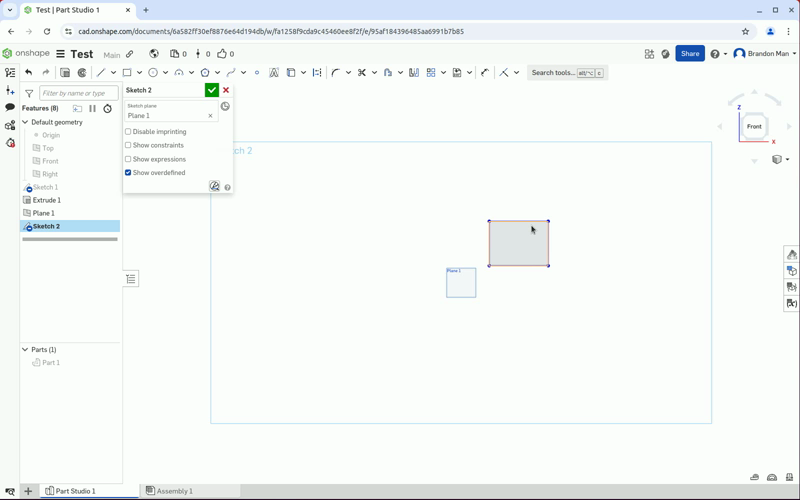
click(531, 225)
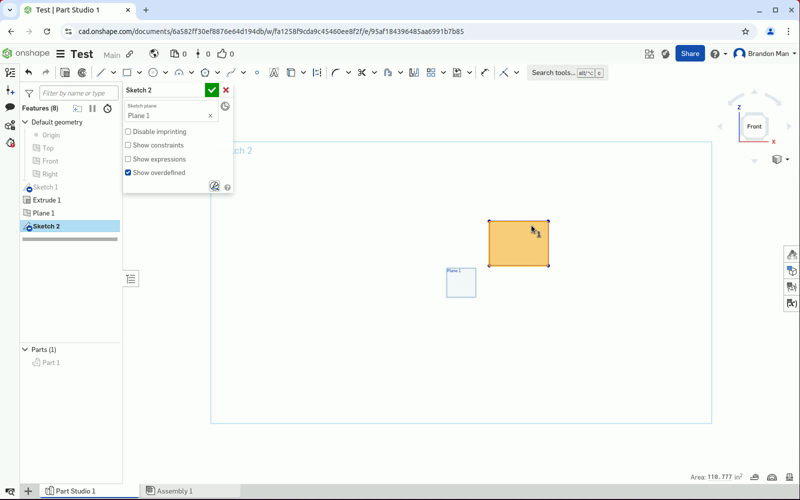
mouse_move(73, 352)
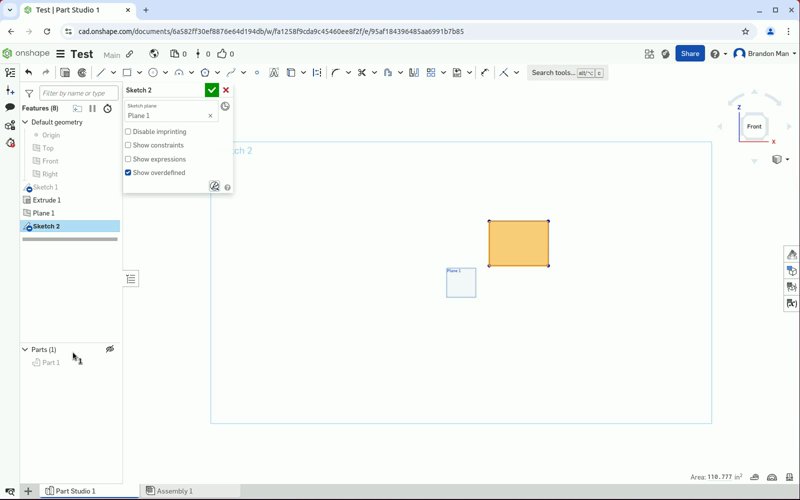
key(shift+y)
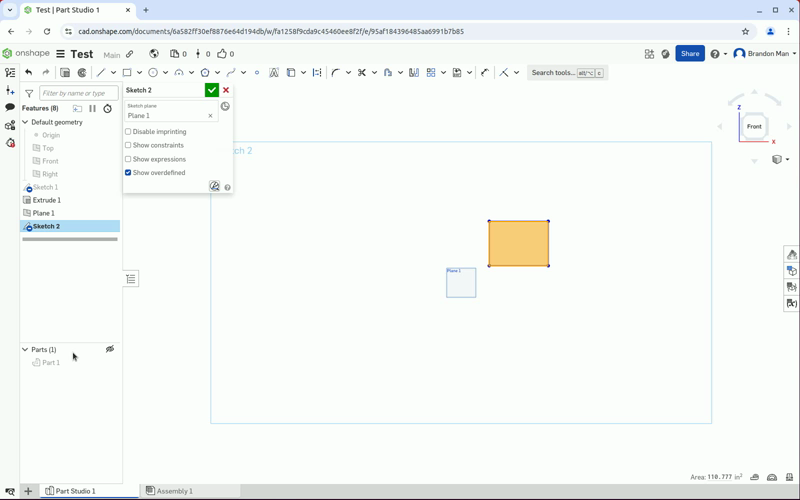
key(shift+e)
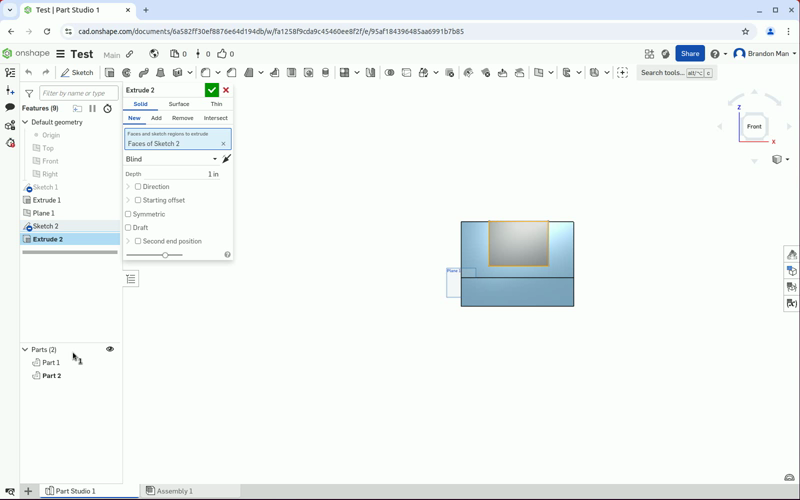
mouse_move(143, 106)
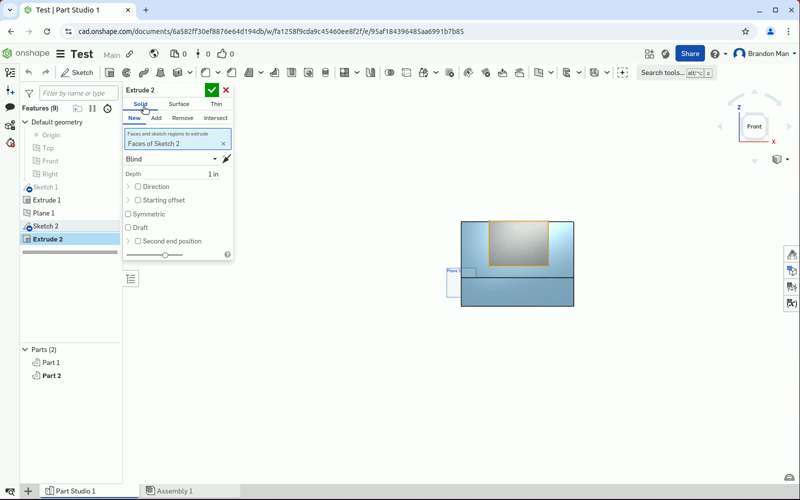
click(143, 106)
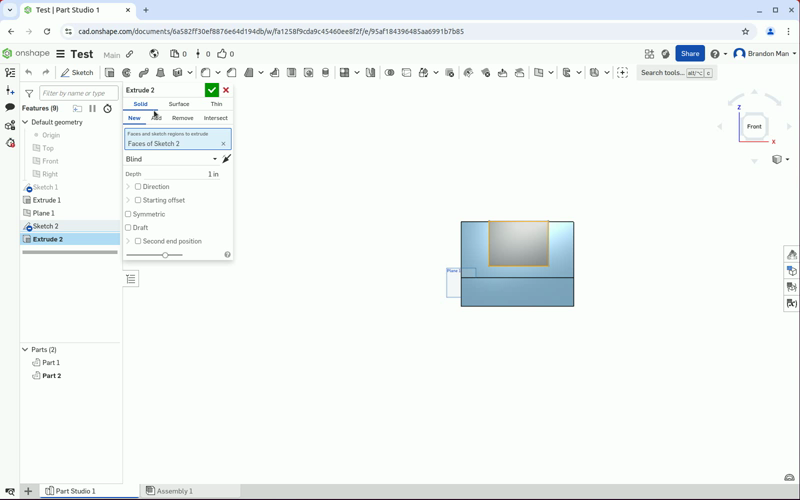
mouse_move(186, 120)
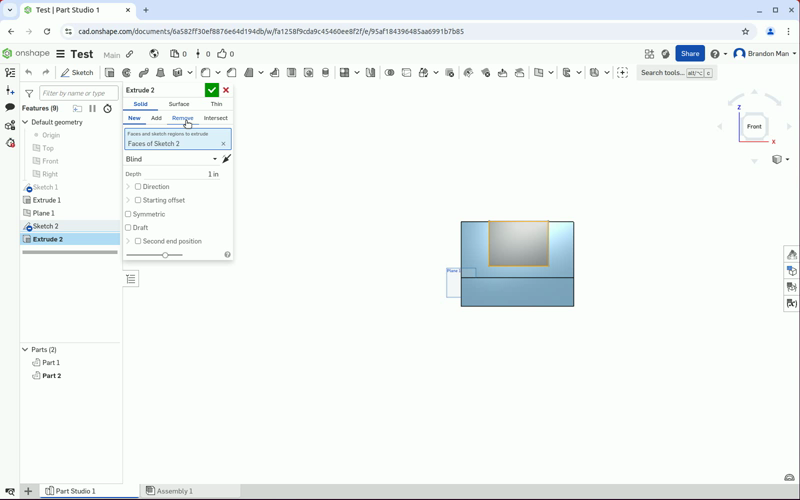
click(186, 120)
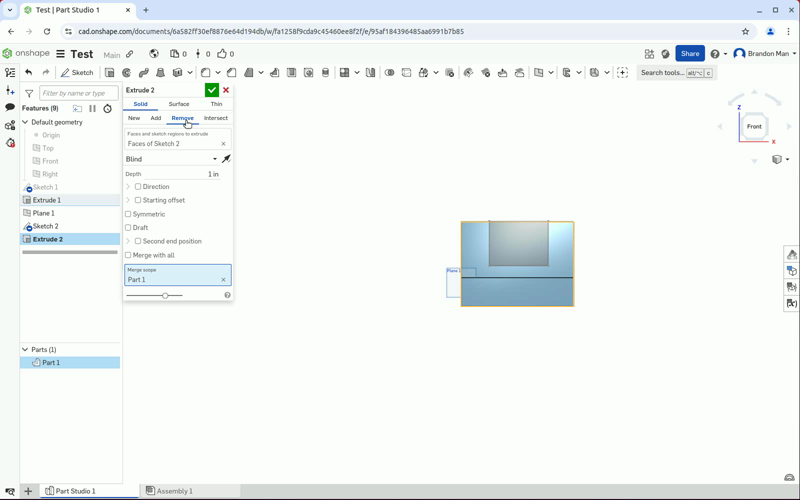
key(tab, 4)
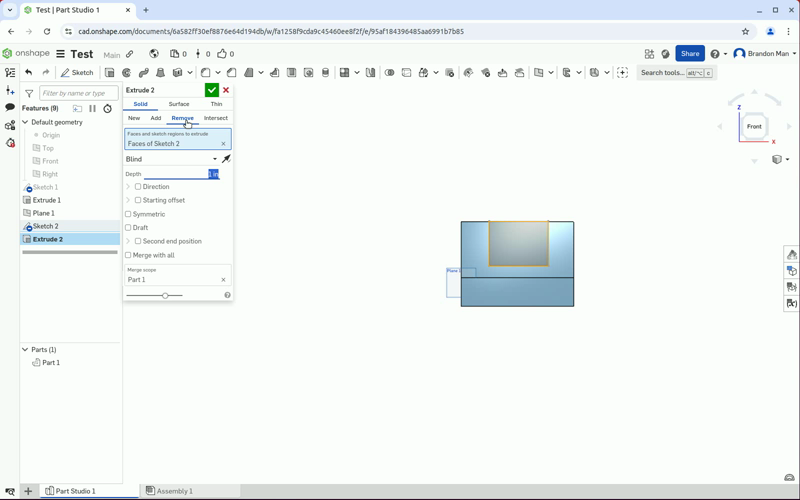
text(5.777)
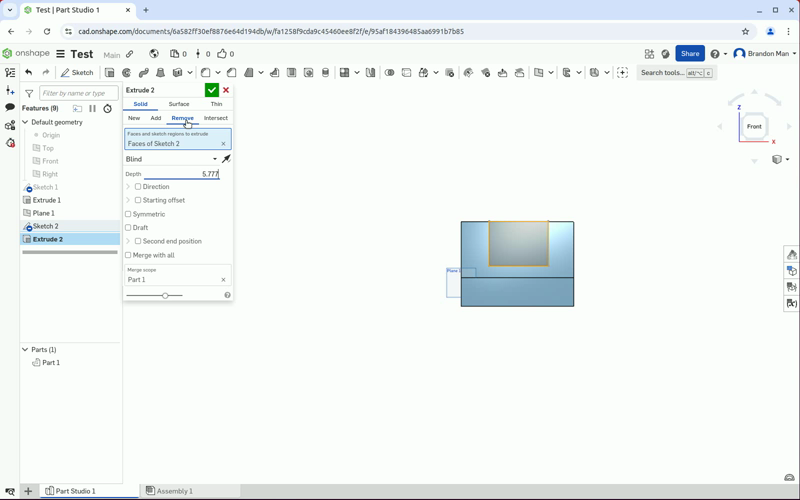
key(tab, 6)
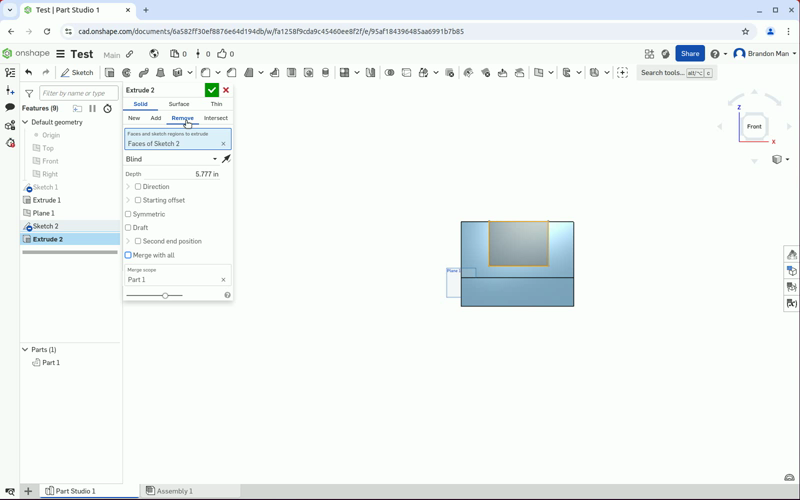
key(space)
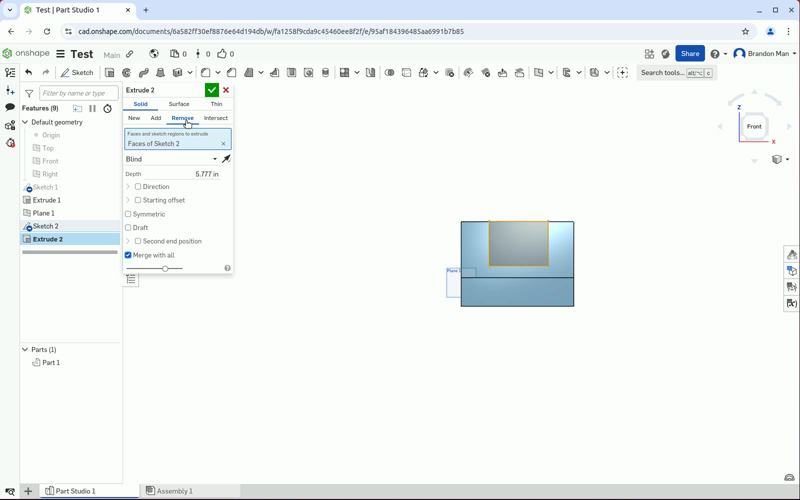
key(enter)
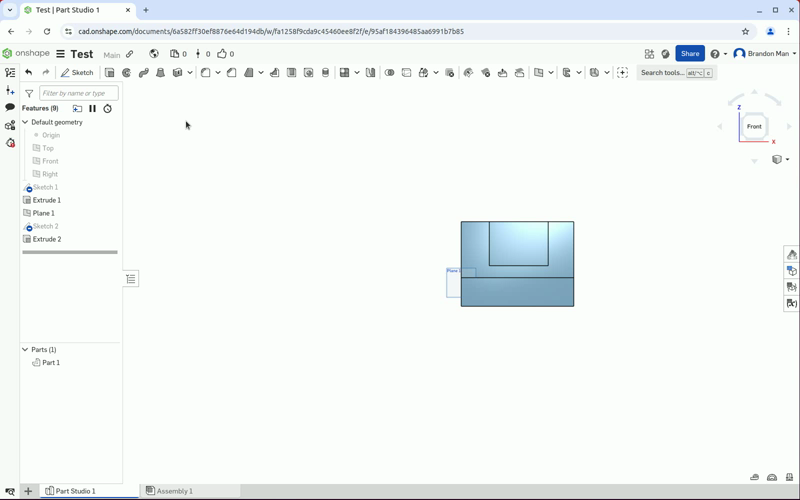
key(shift+h)
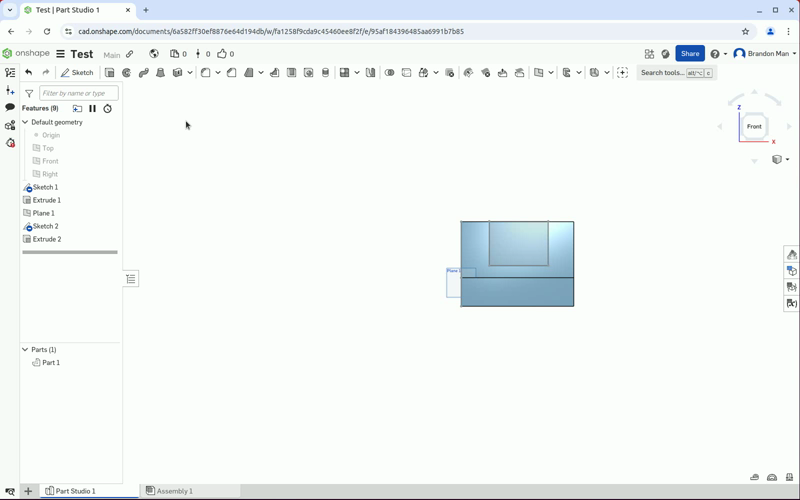
key(shift+h)
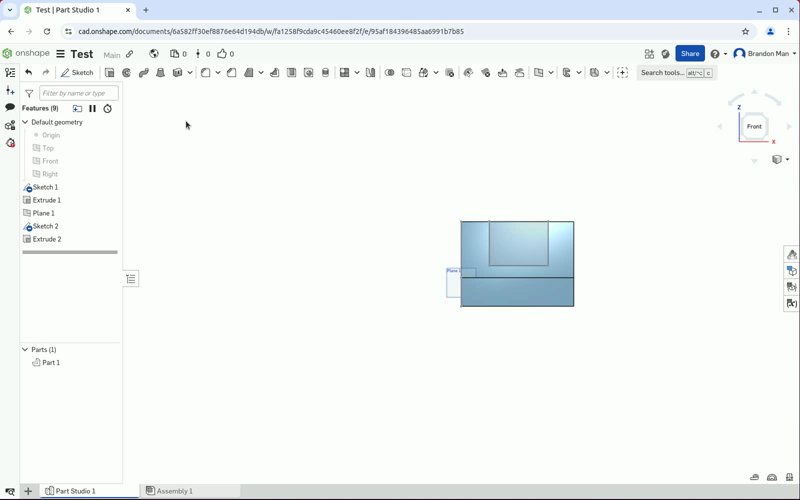
key(shift+7)
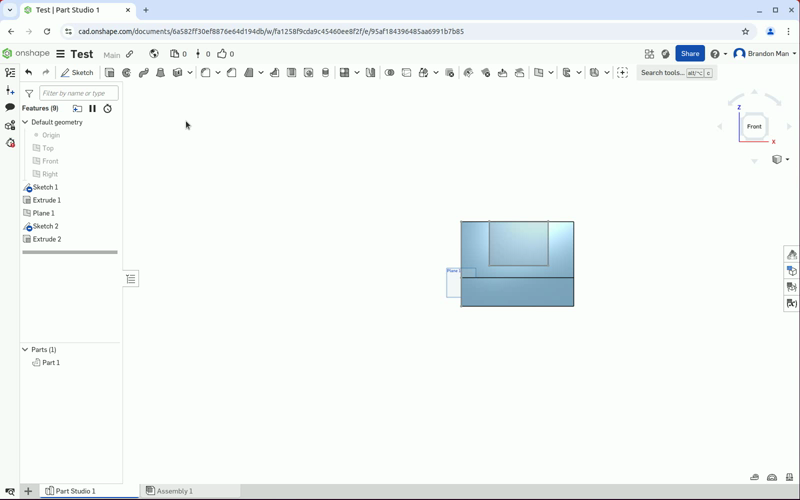
key(left, 2)
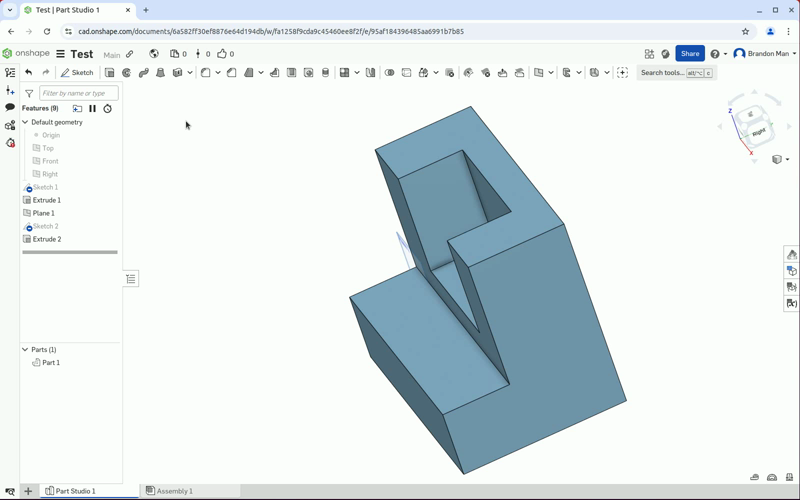
key(down, 2)
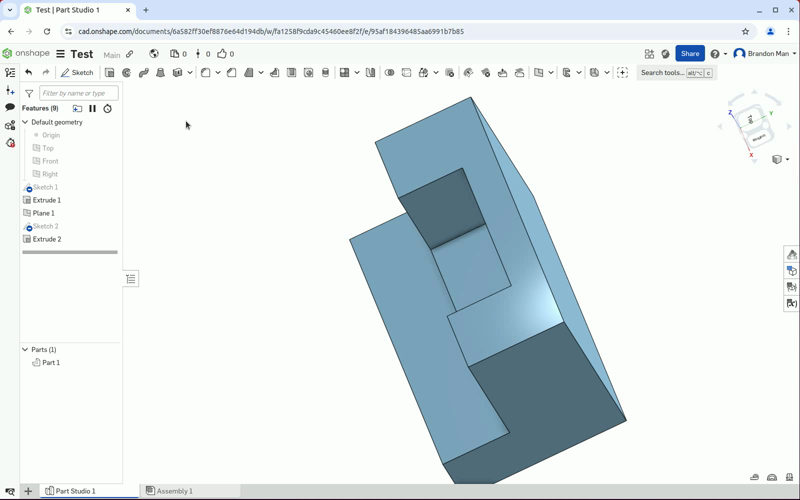
key(up, 2)
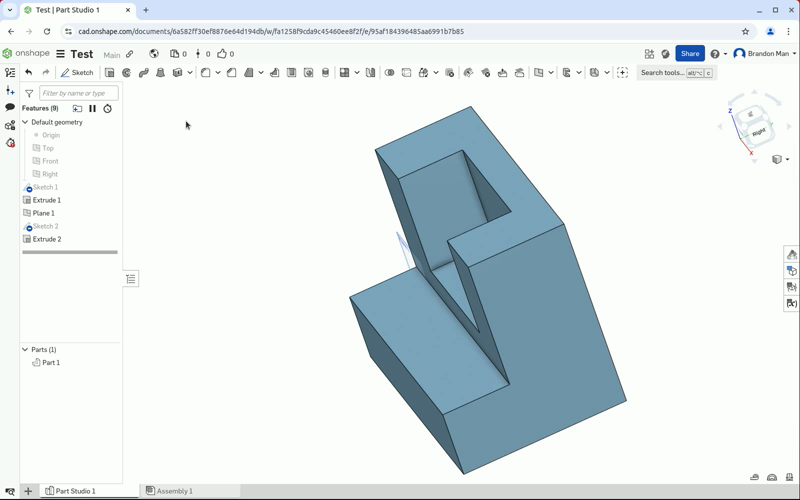
key(right, 2)
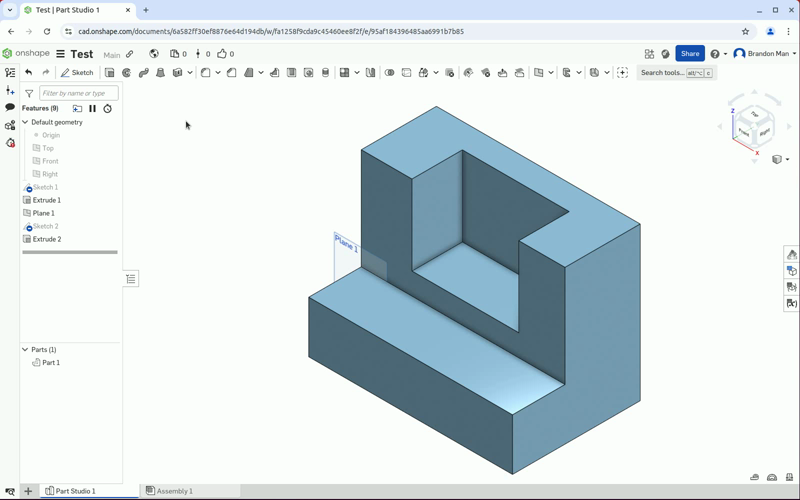
mouse_move(73, 189)
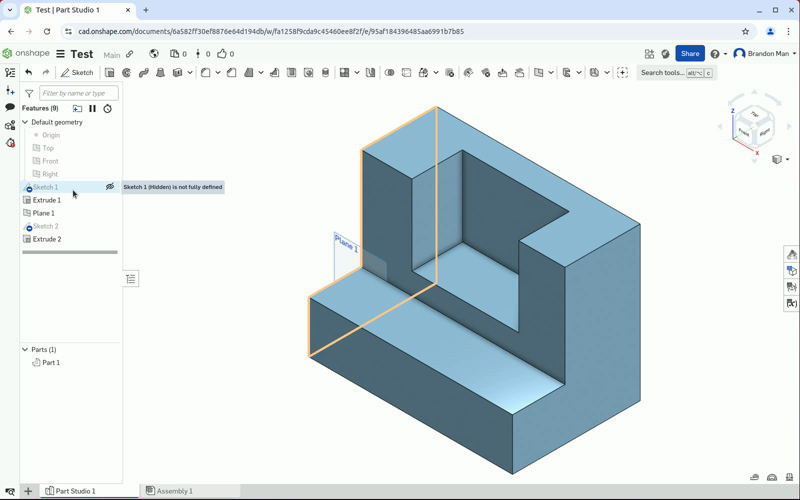
click(73, 189)